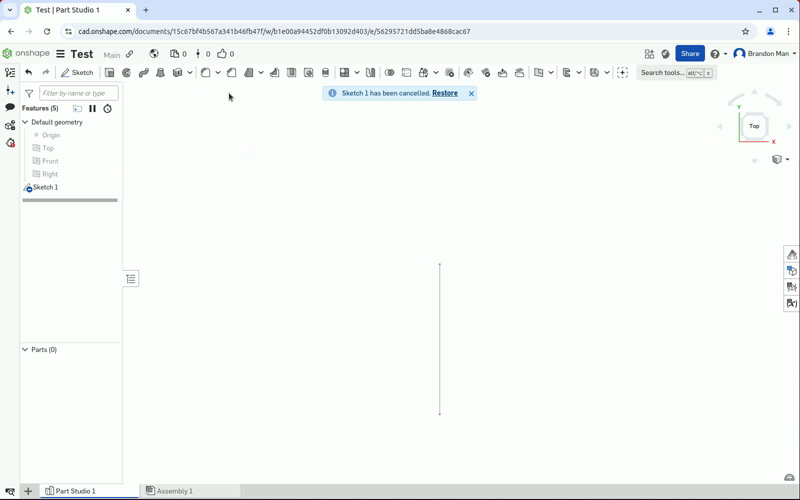
key(shift+h)
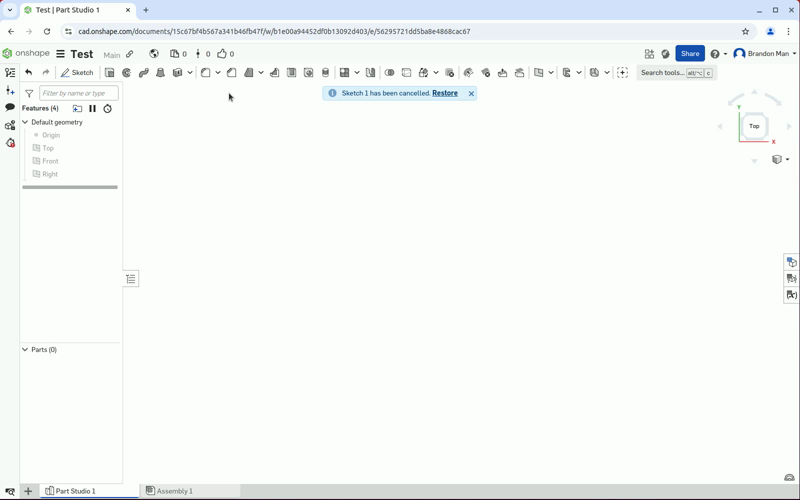
mouse_move(73, 352)
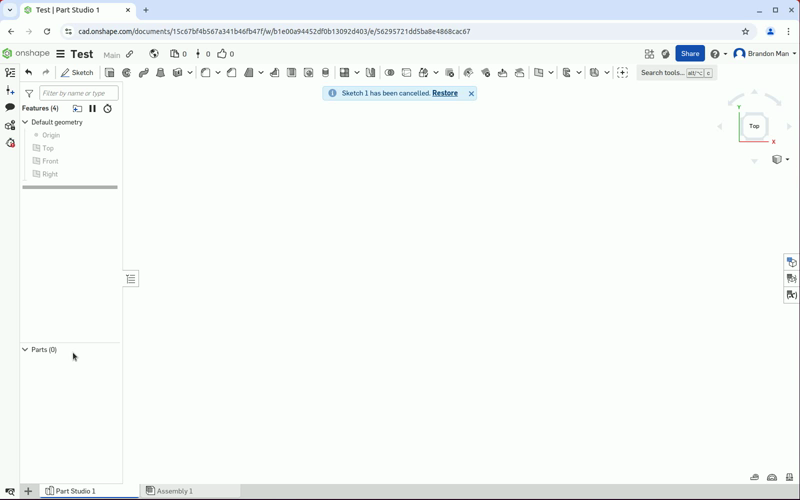
key(y)
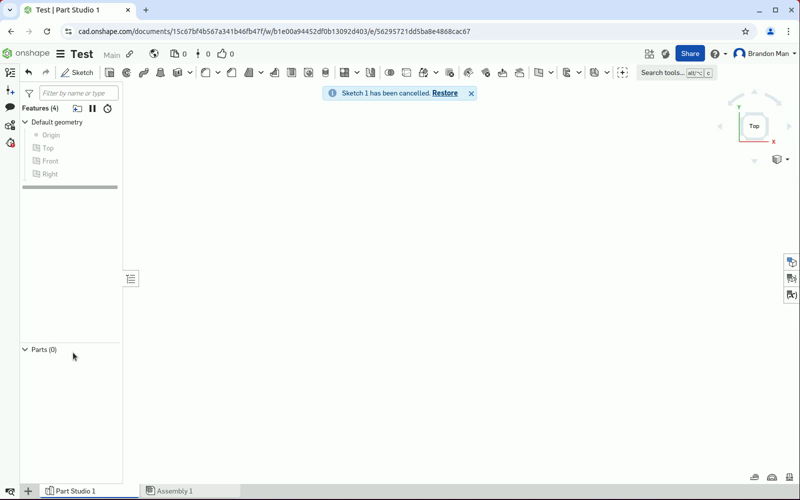
key(shift+p)
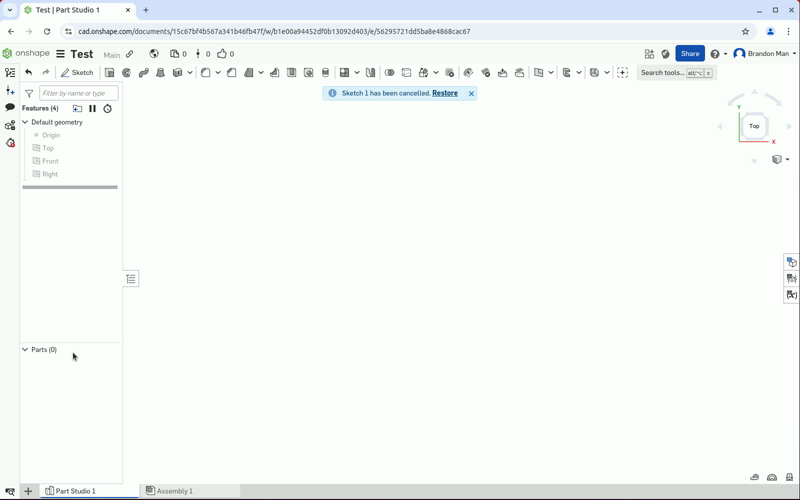
key(space)
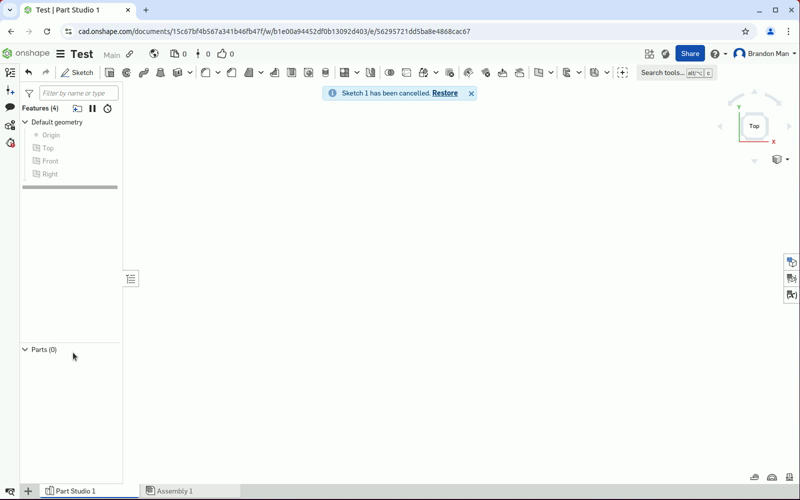
key_down(shift)
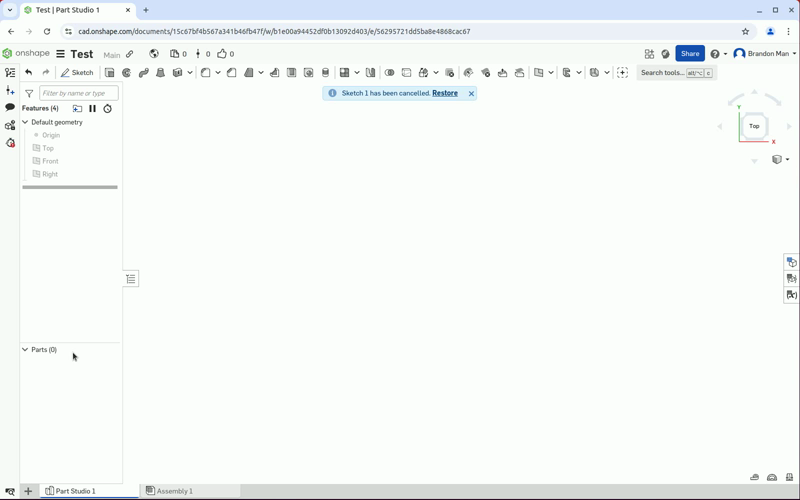
key(up)
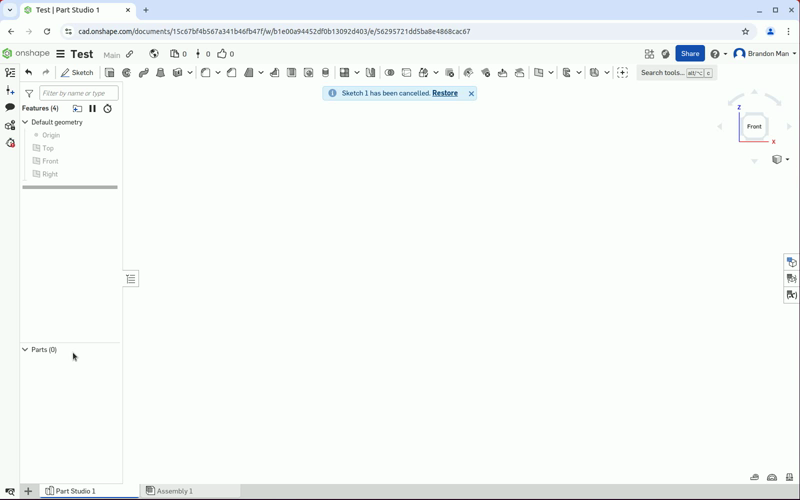
key_up(shift)
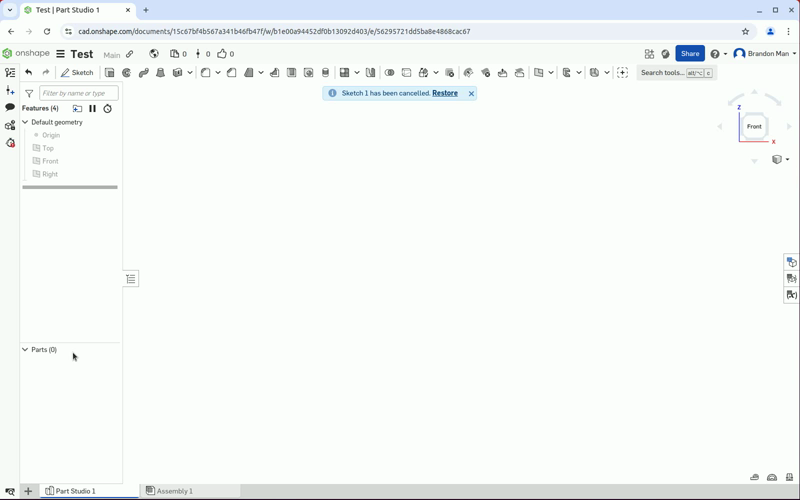
mouse_move(73, 352)
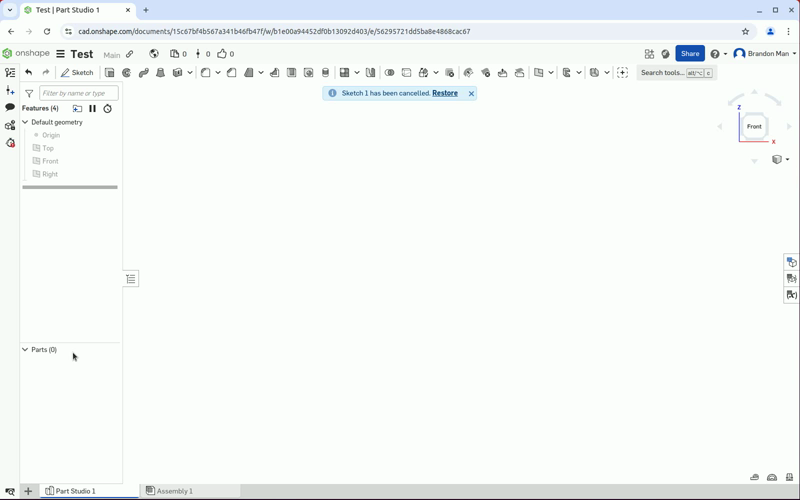
key(shift+y)
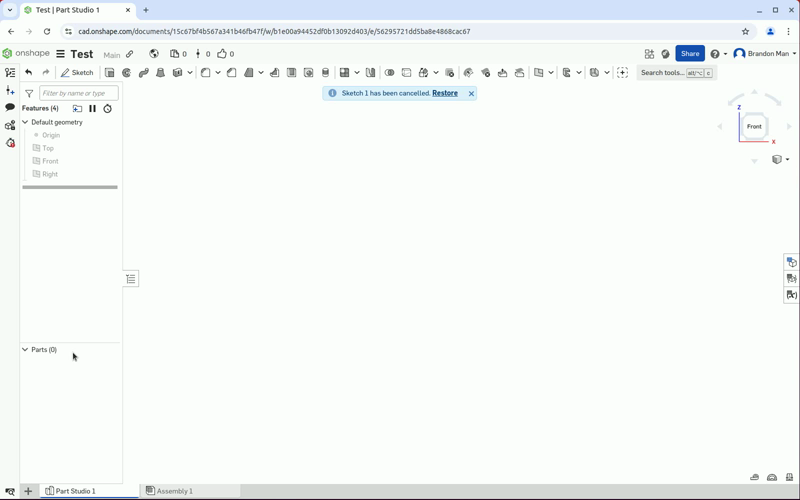
key(shift+s)
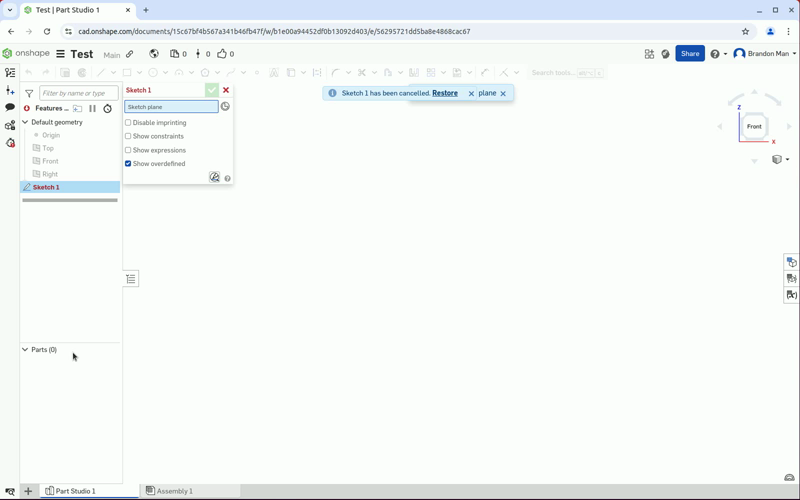
mouse_move(73, 163)
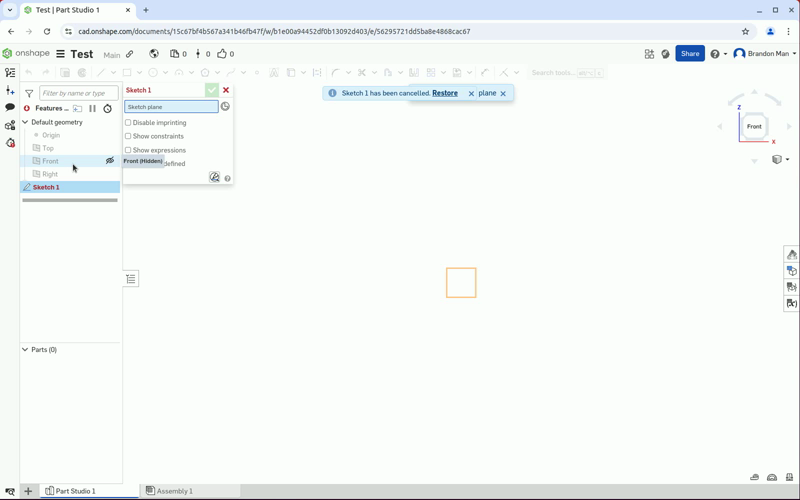
click(73, 163)
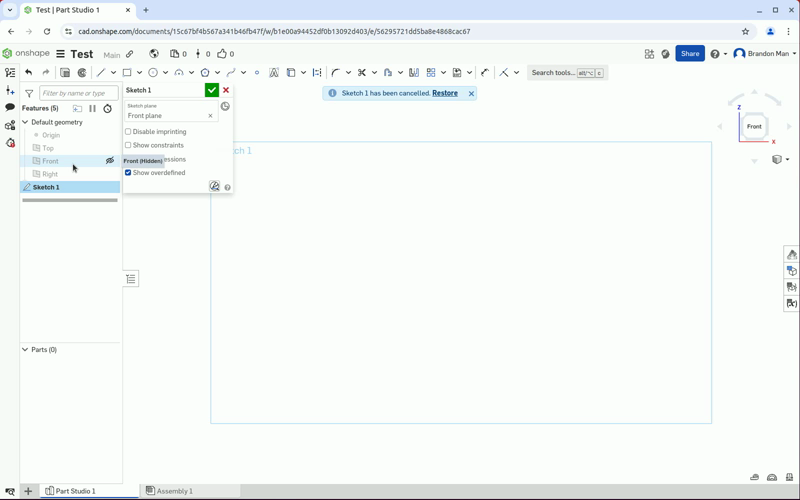
mouse_move(73, 352)
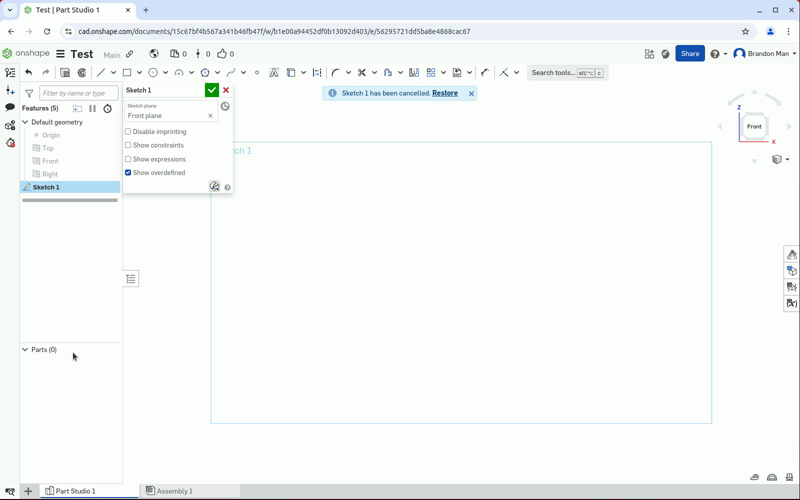
key(y)
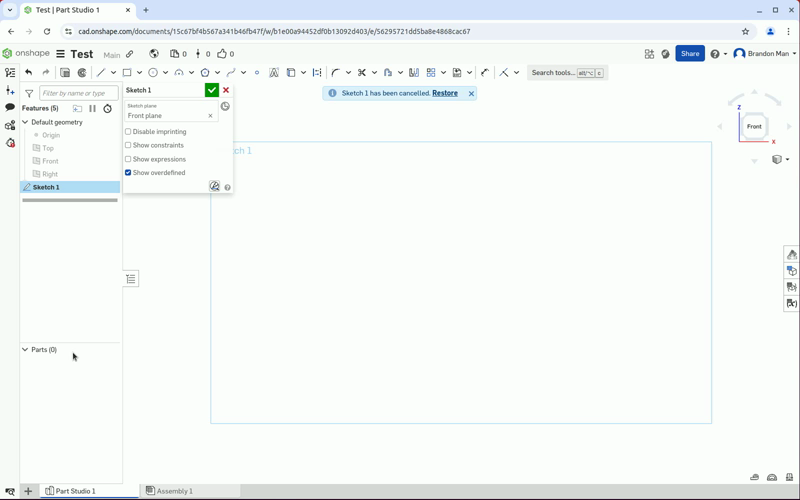
key(c)
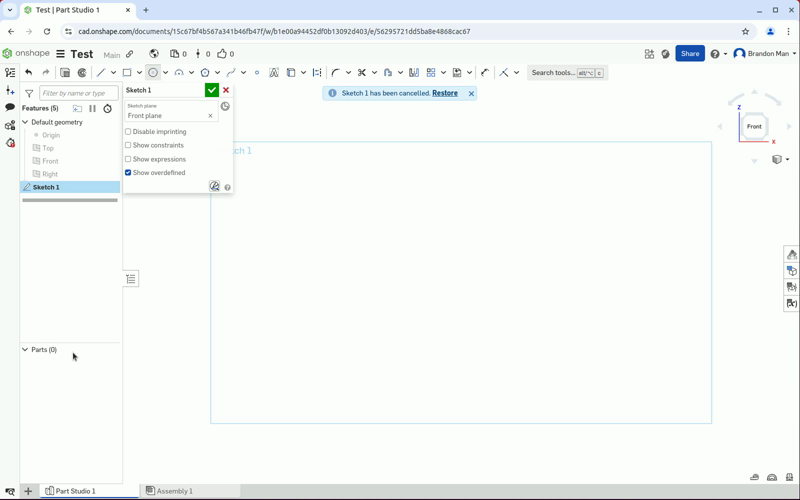
key_down(shift)
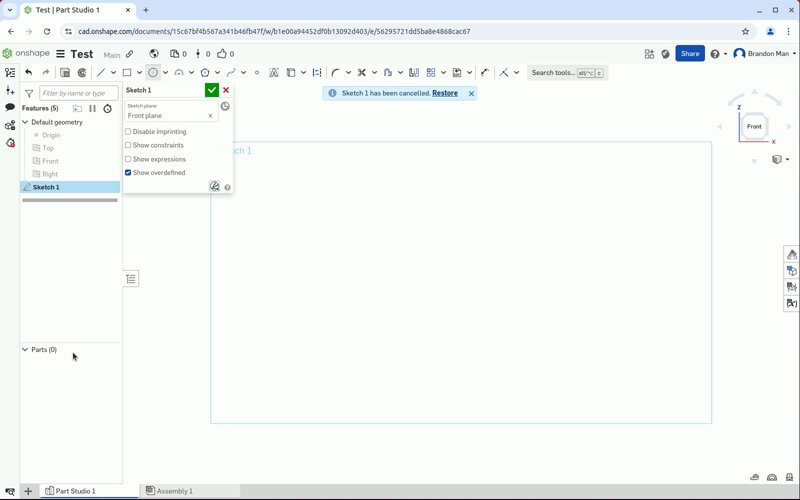
mouse_move(461, 282)
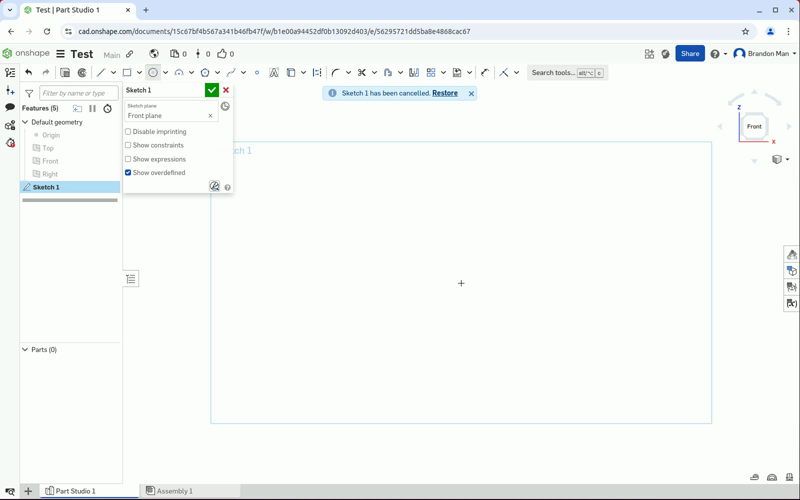
click(461, 282)
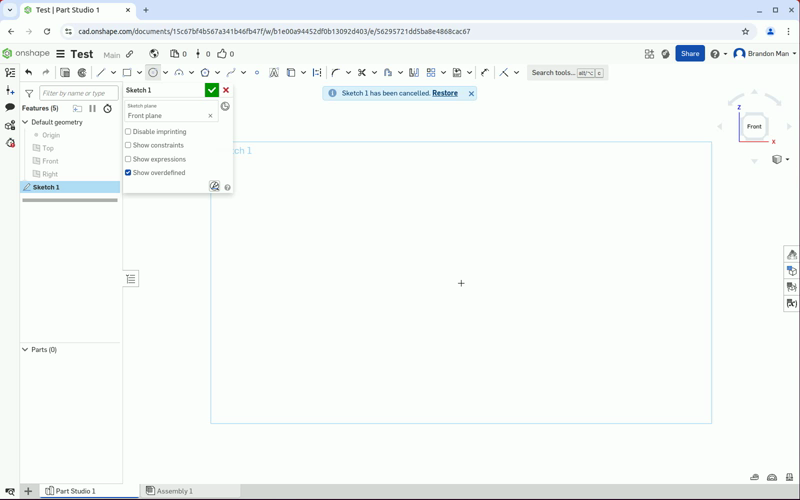
key_up(shift)
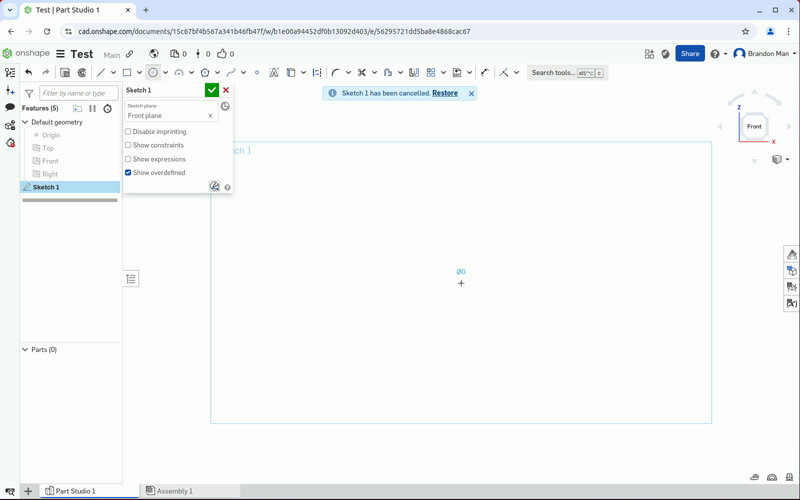
mouse_move(491, 282)
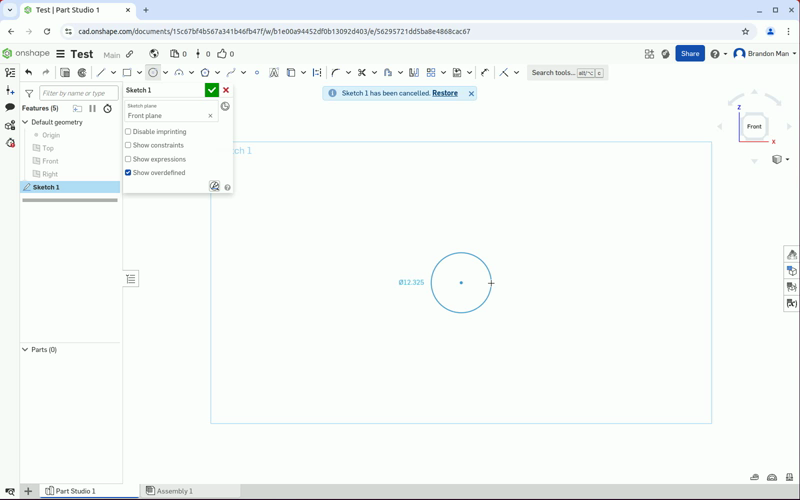
click(491, 282)
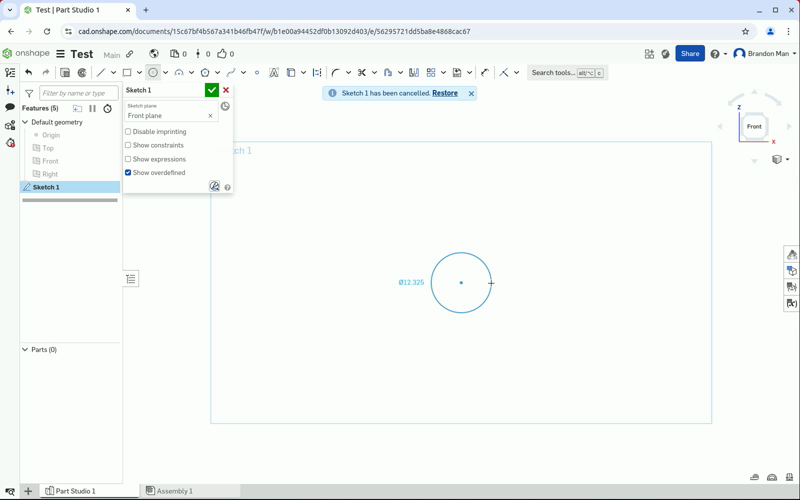
key(esc)
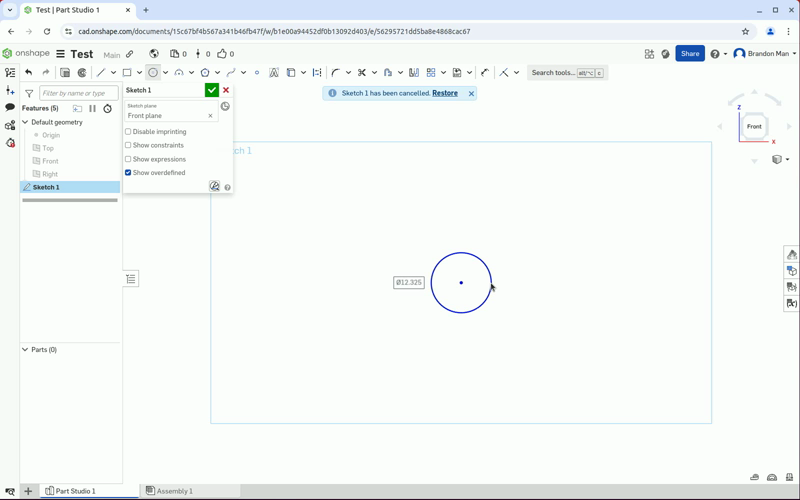
key(c)
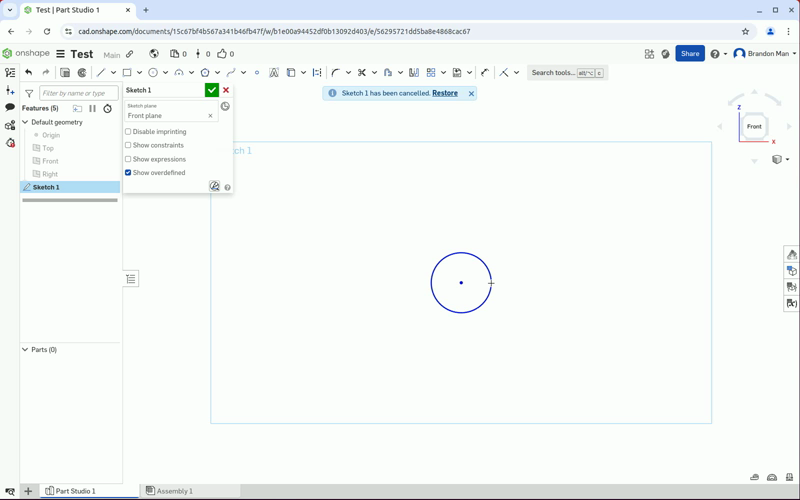
key_down(shift)
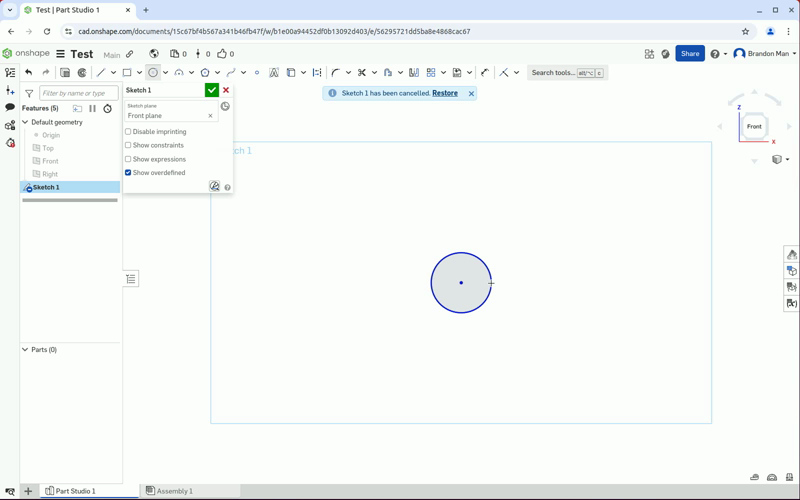
mouse_move(461, 282)
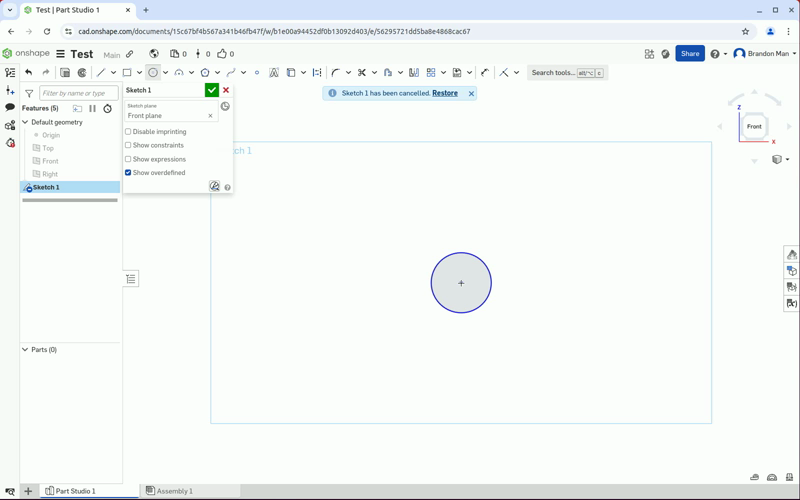
click(461, 282)
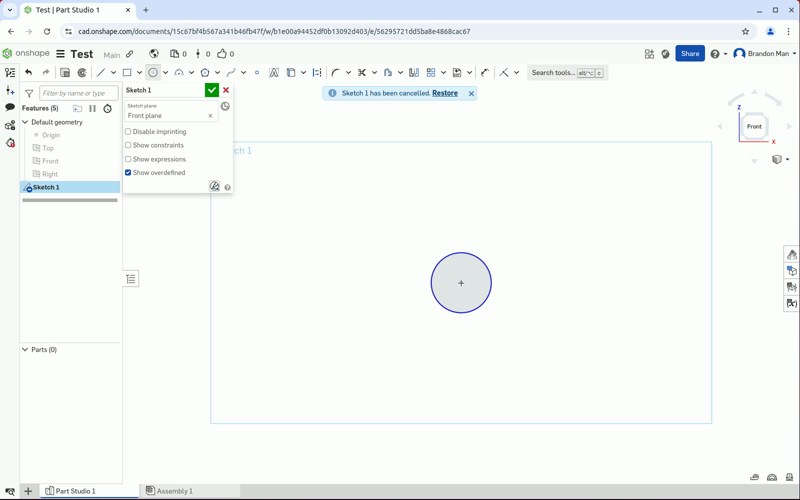
key_up(shift)
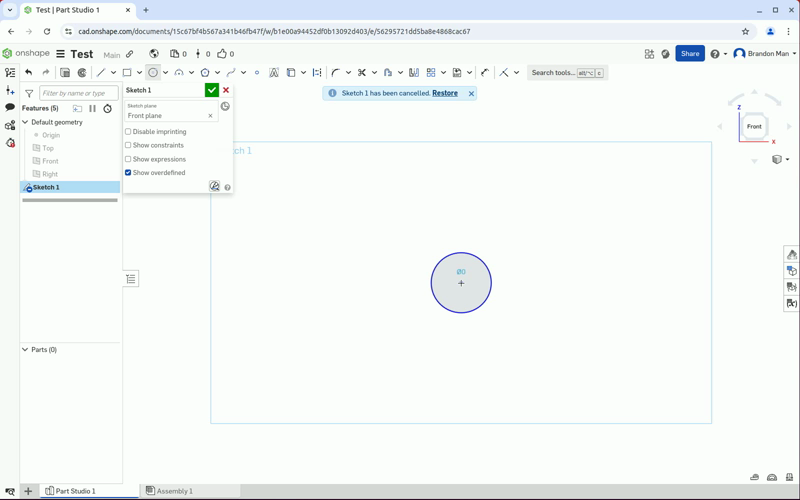
mouse_move(475, 282)
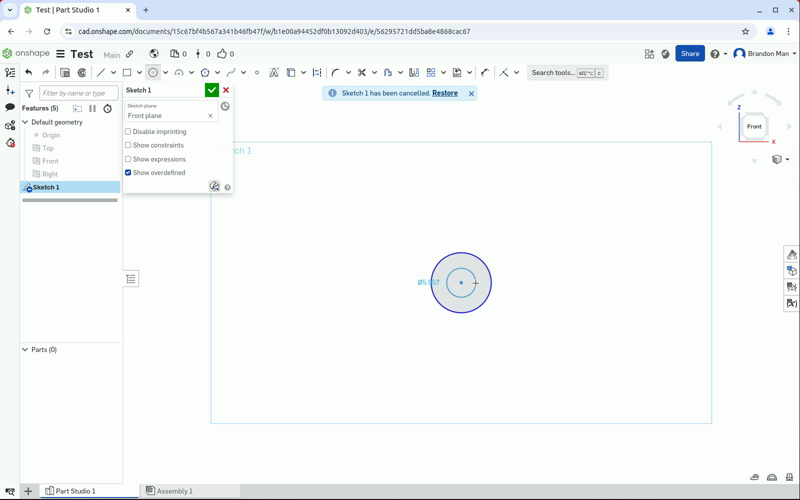
click(475, 282)
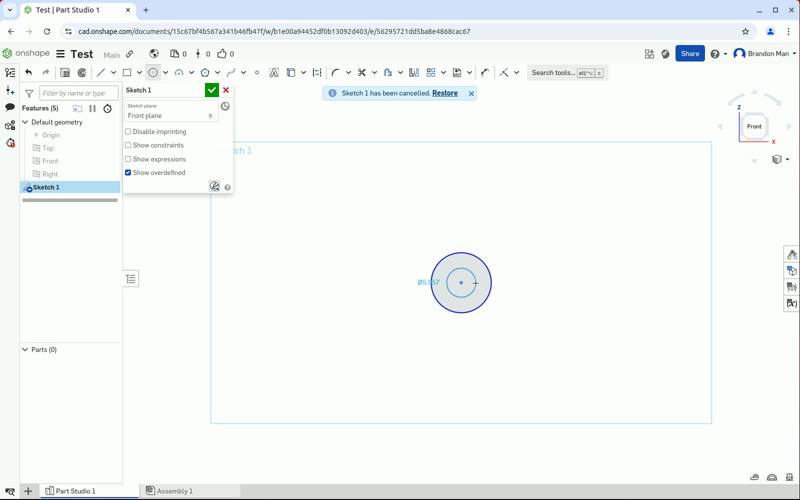
key(esc)
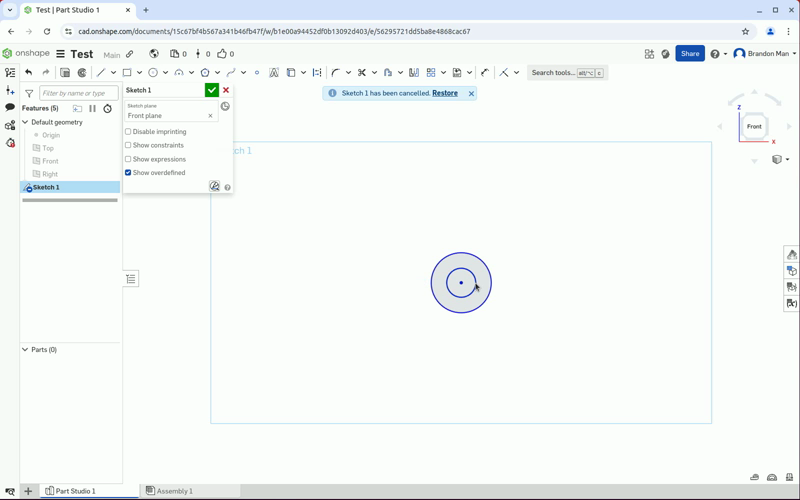
mouse_move(459, 265)
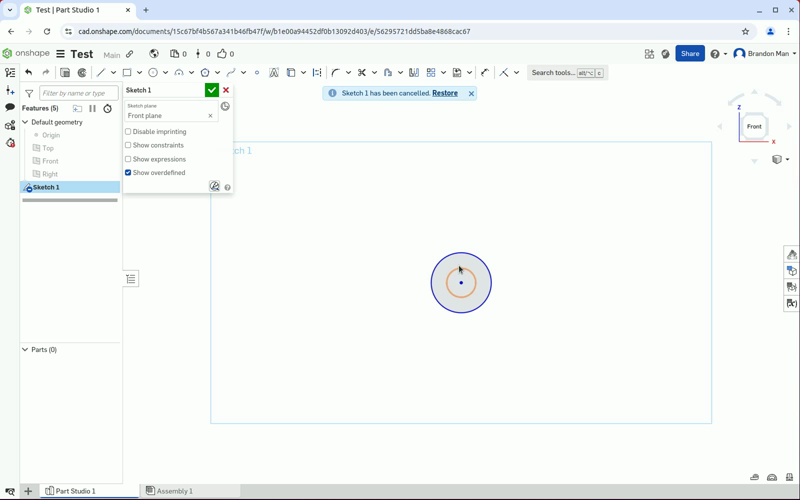
click(459, 265)
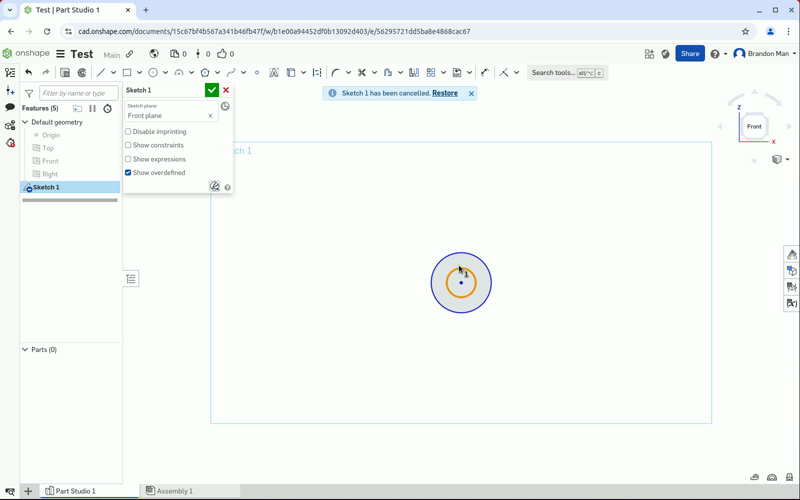
mouse_move(73, 352)
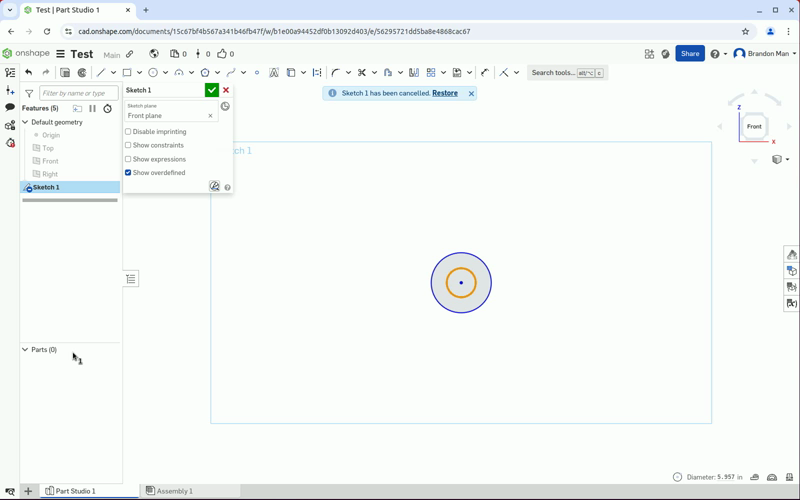
key(shift+y)
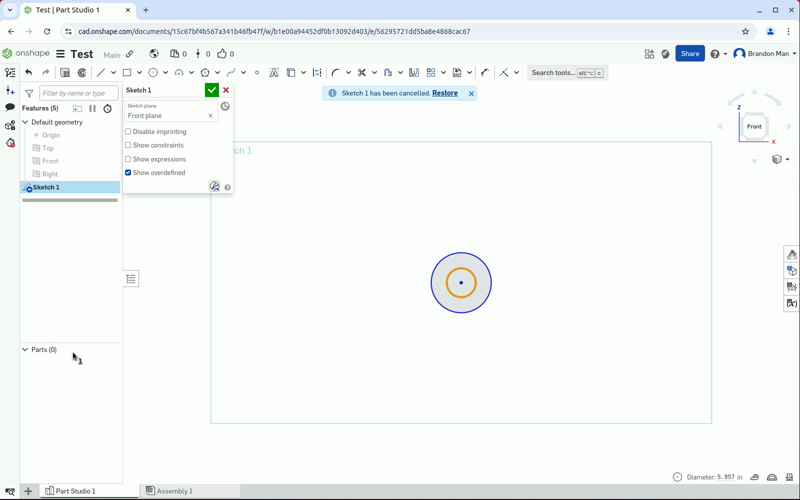
key(shift+e)
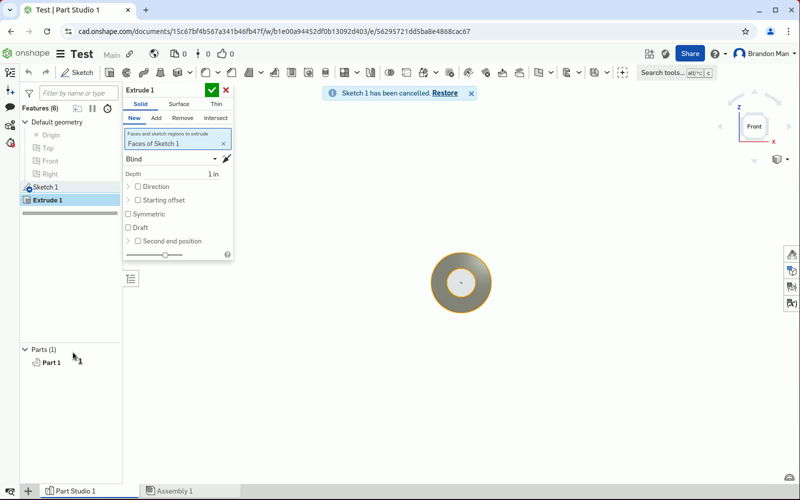
mouse_move(143, 106)
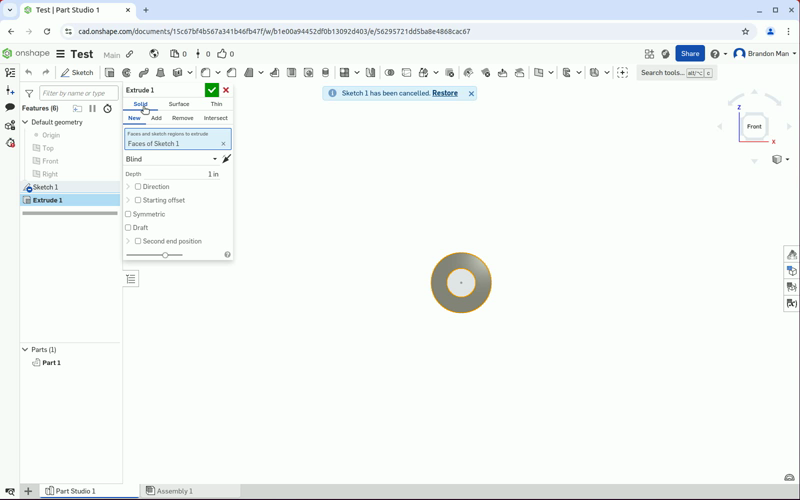
click(143, 106)
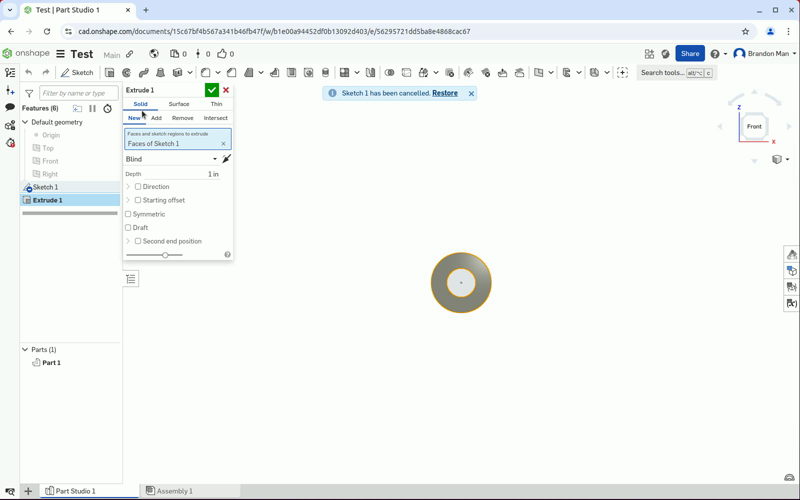
mouse_move(137, 120)
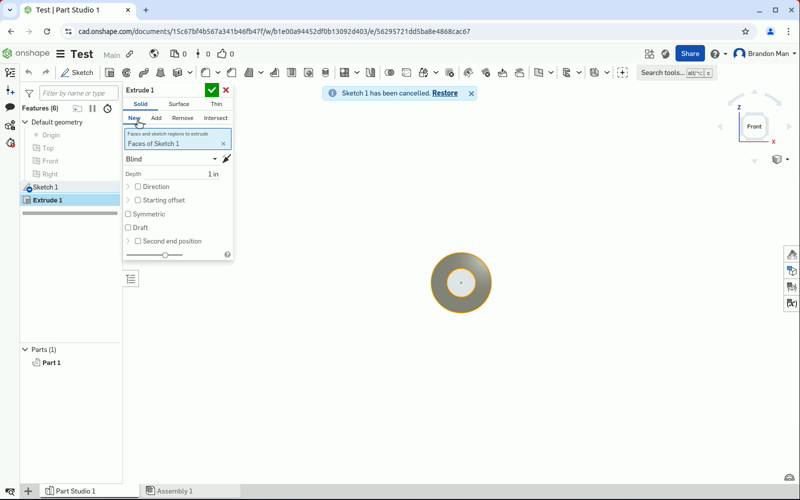
click(137, 120)
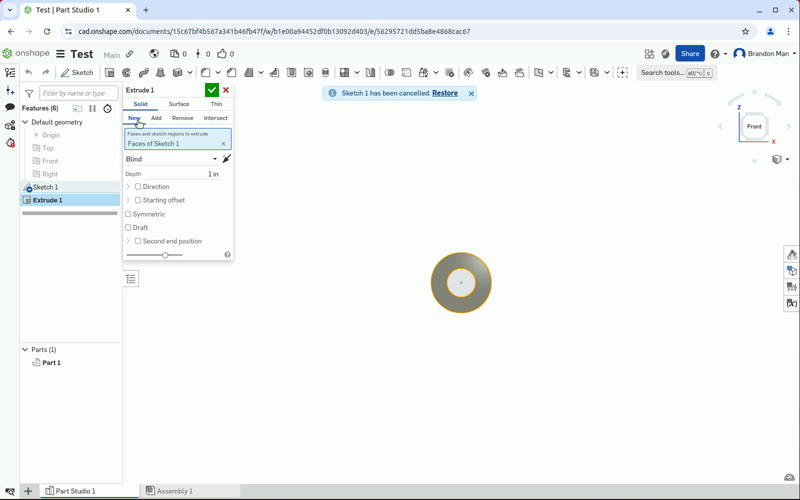
key(tab, 4)
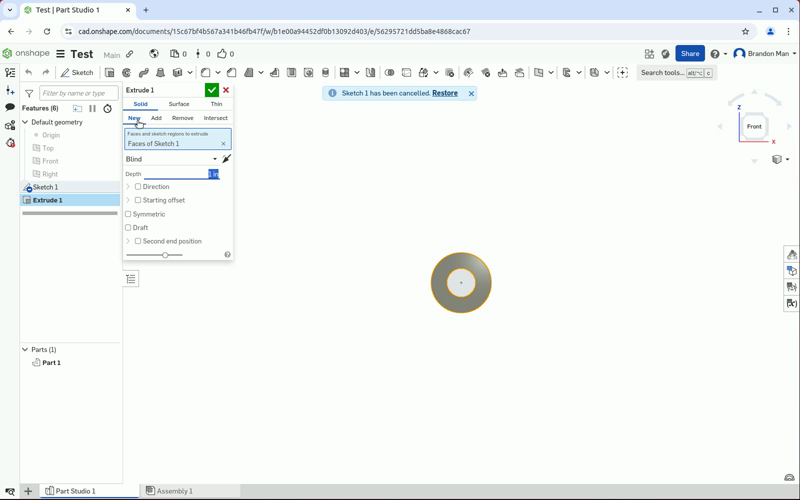
text(3.129)
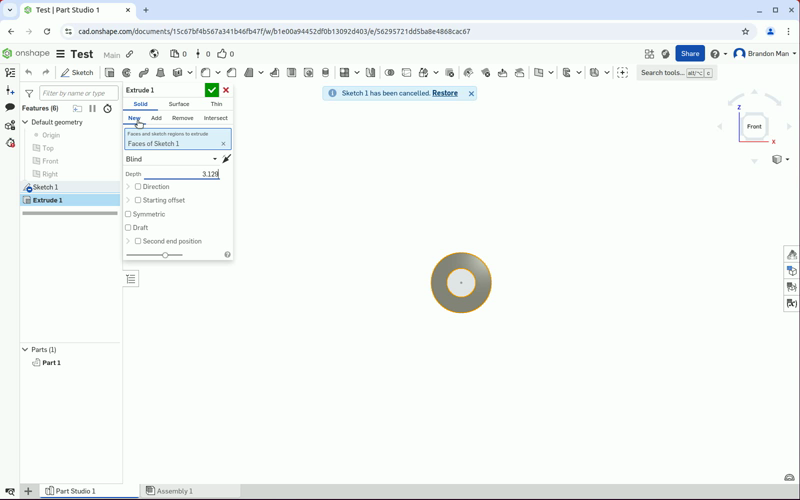
key(enter)
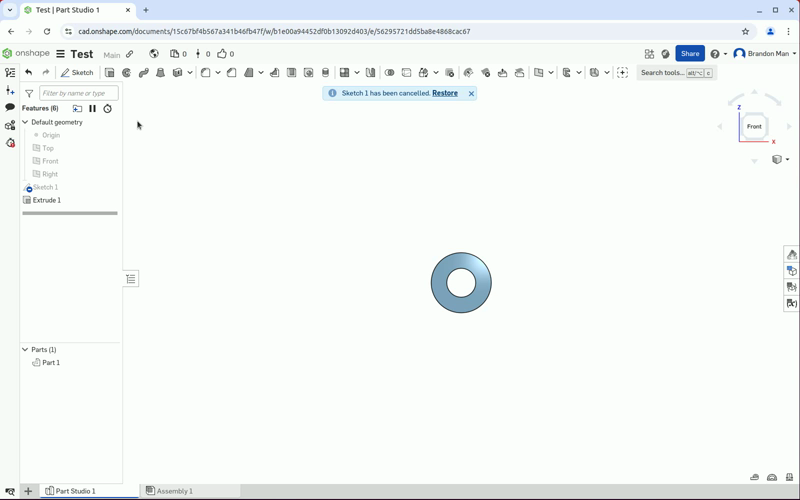
key(shift+h)
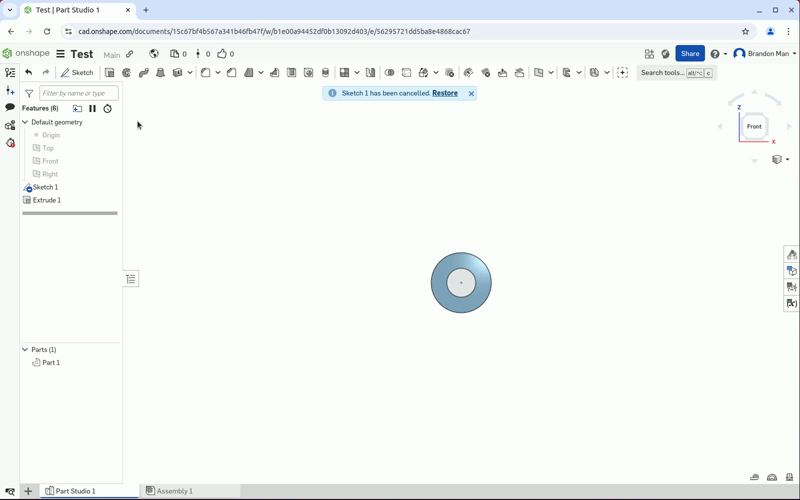
key(shift+h)
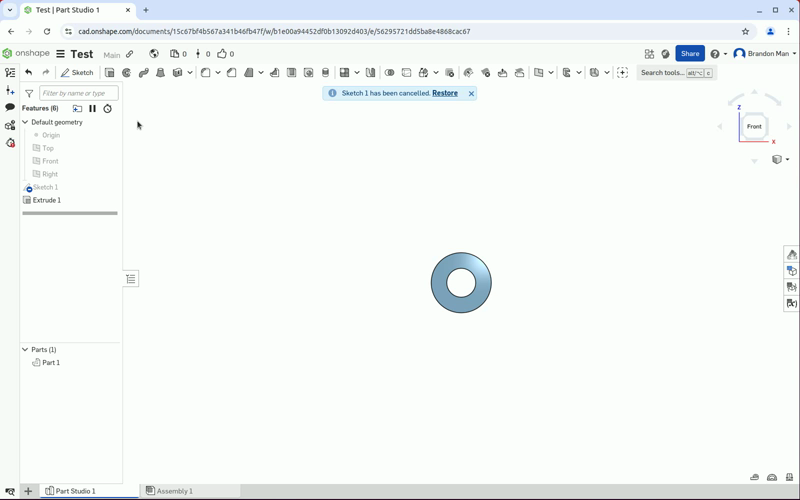
mouse_move(73, 189)
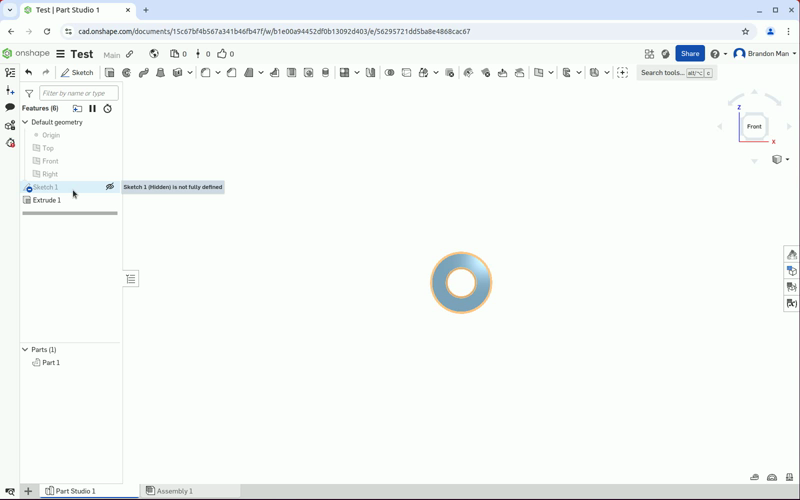
click(73, 189)
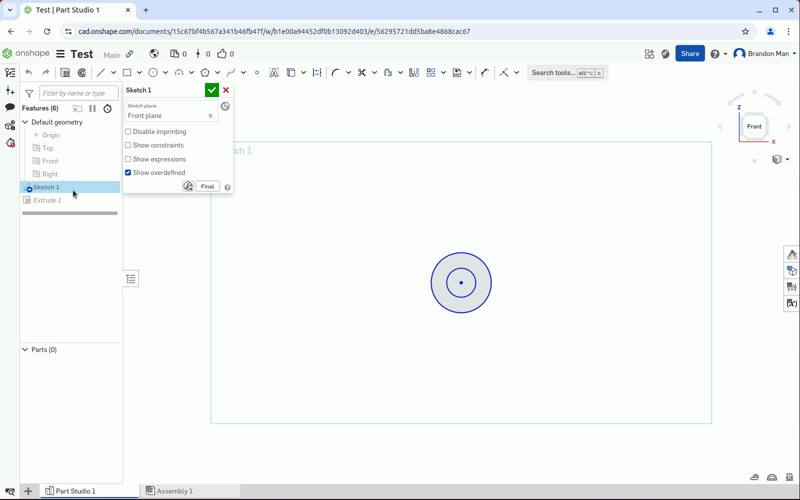
mouse_move(229, 92)
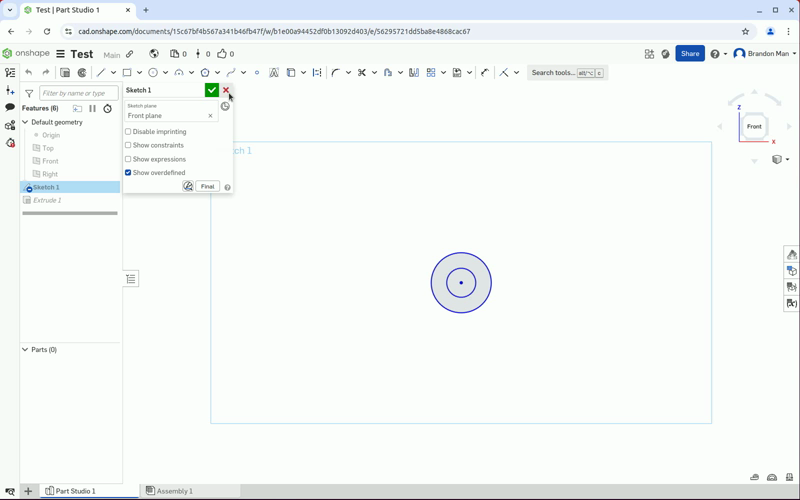
click(229, 92)
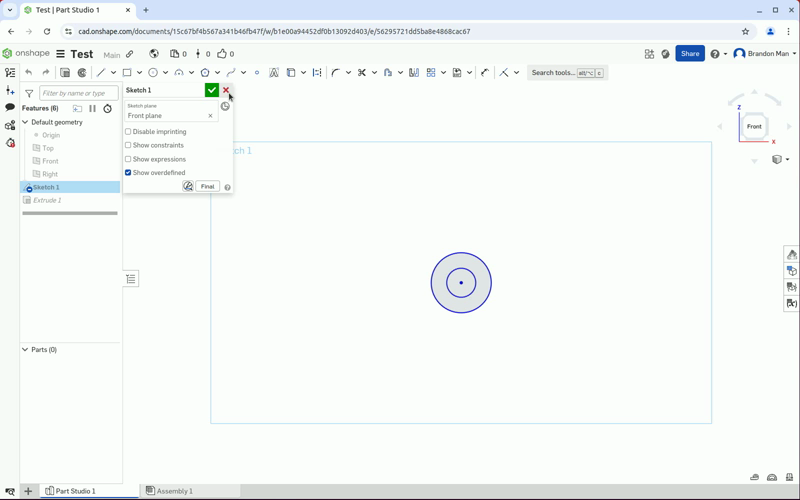
key(shift+s)
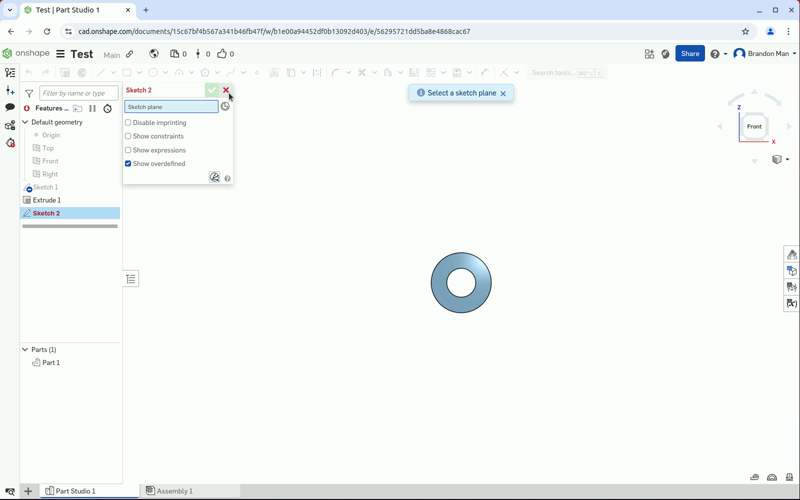
mouse_move(73, 163)
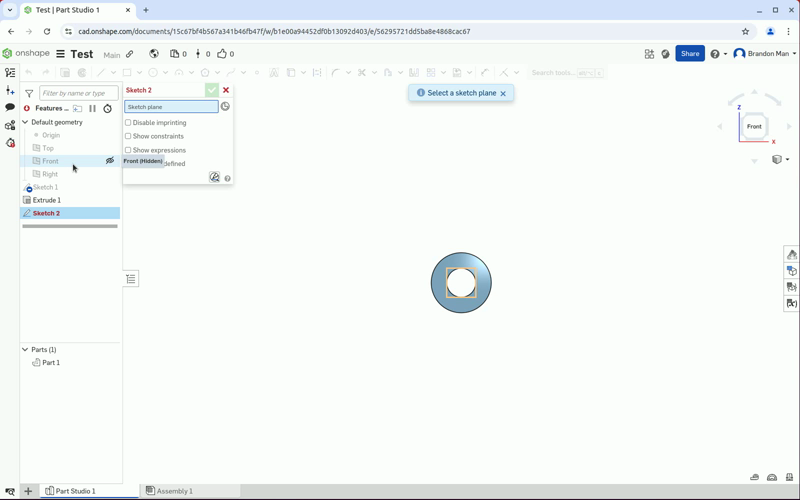
click(73, 163)
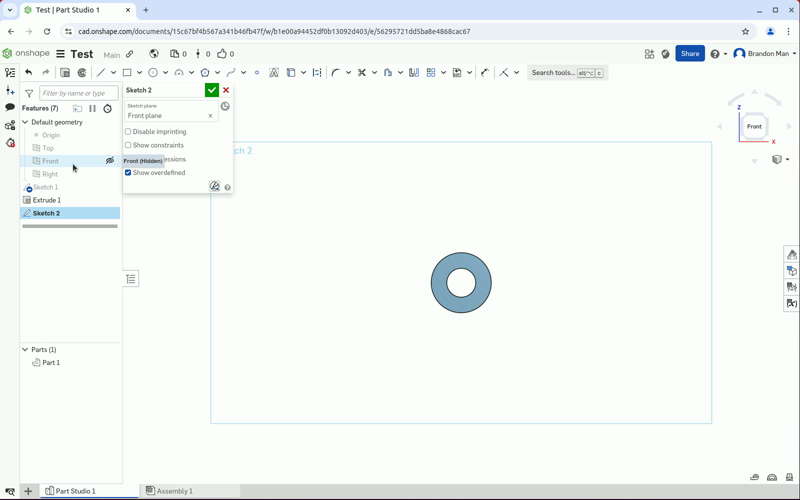
mouse_move(73, 352)
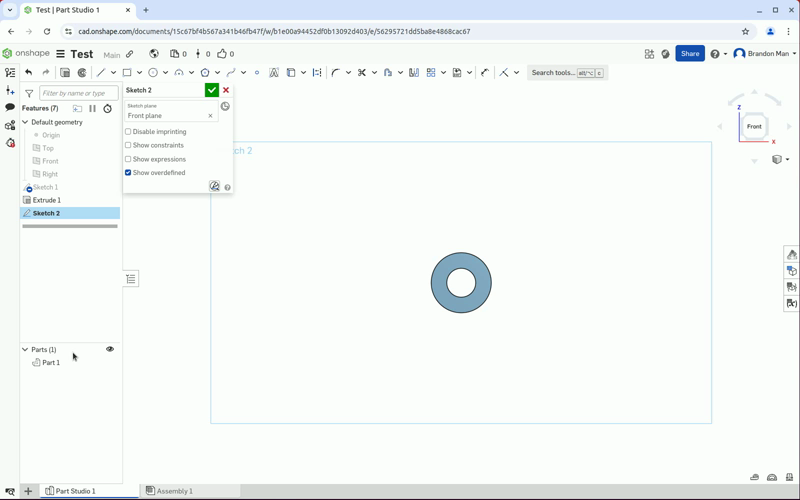
key(y)
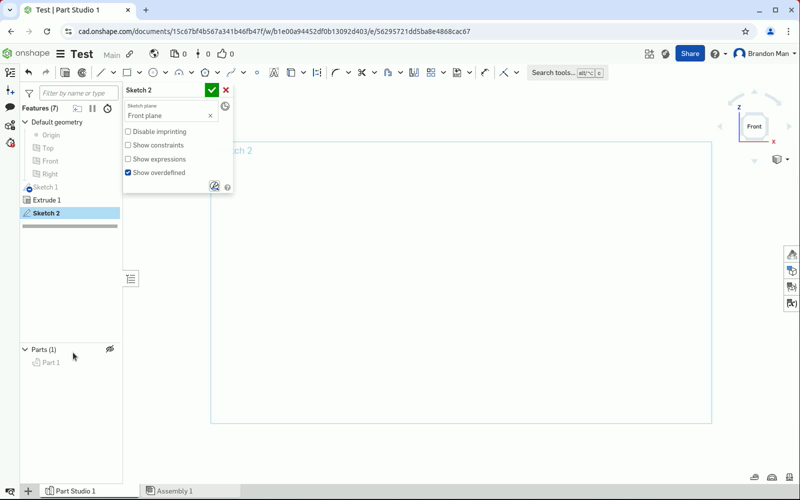
key(c)
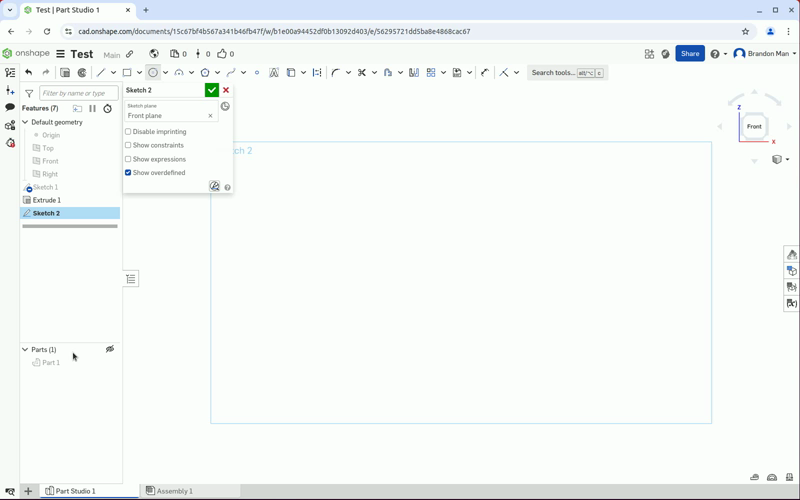
key_down(shift)
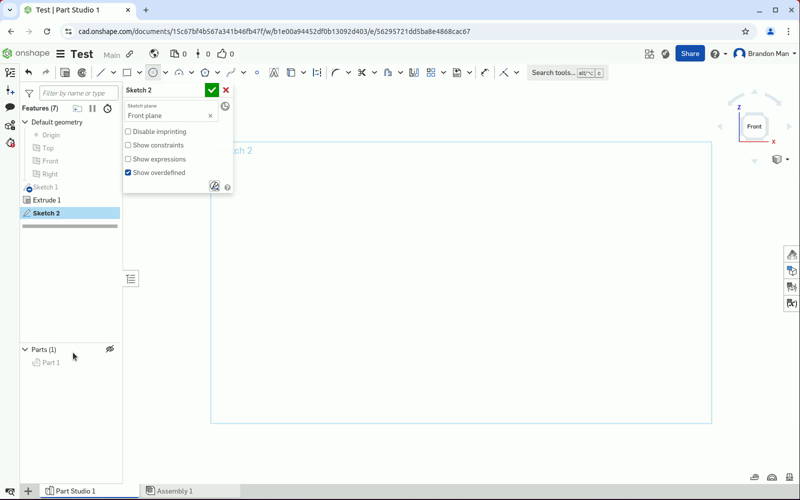
mouse_move(544, 282)
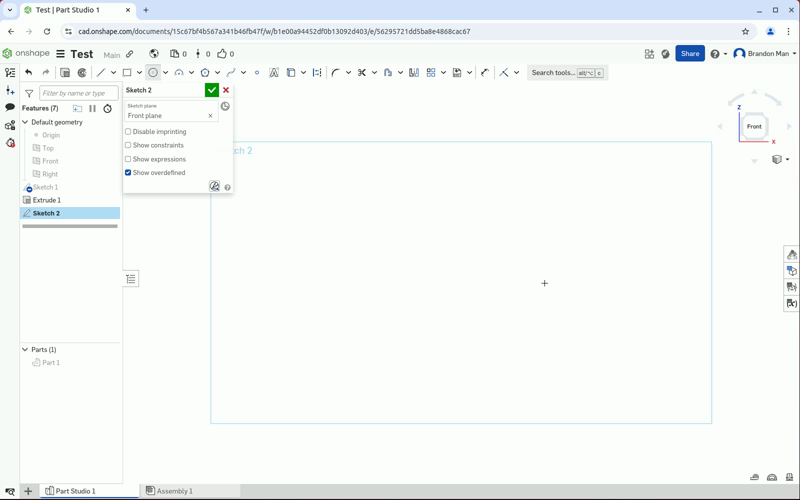
click(544, 282)
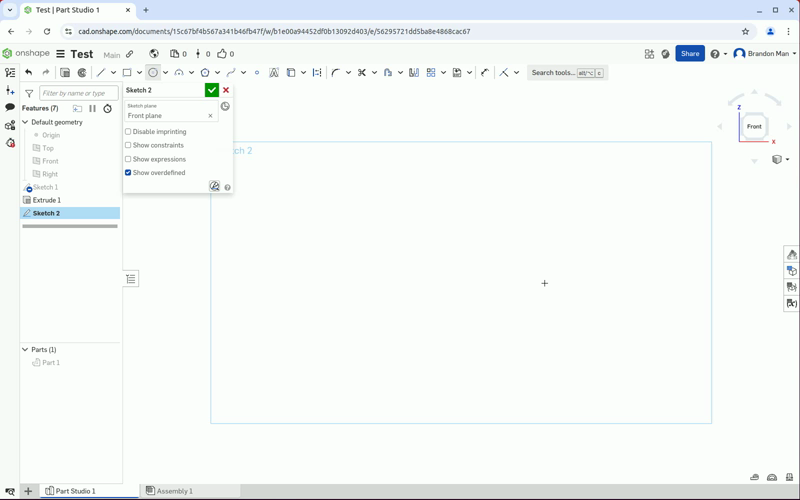
key_up(shift)
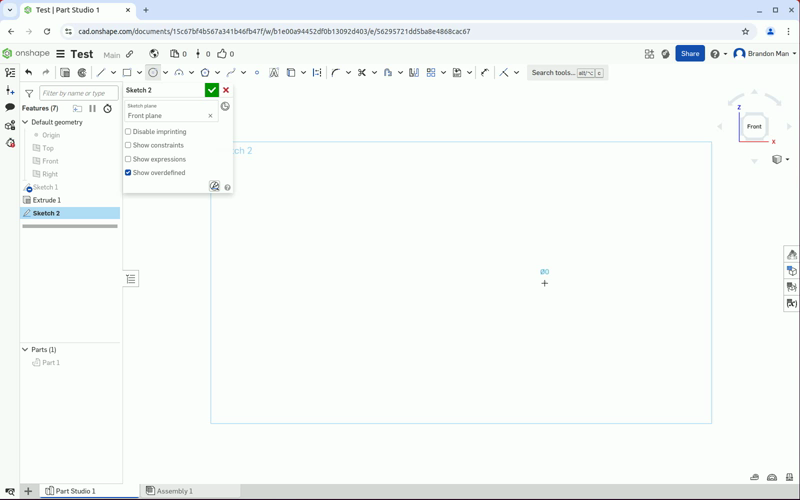
mouse_move(574, 282)
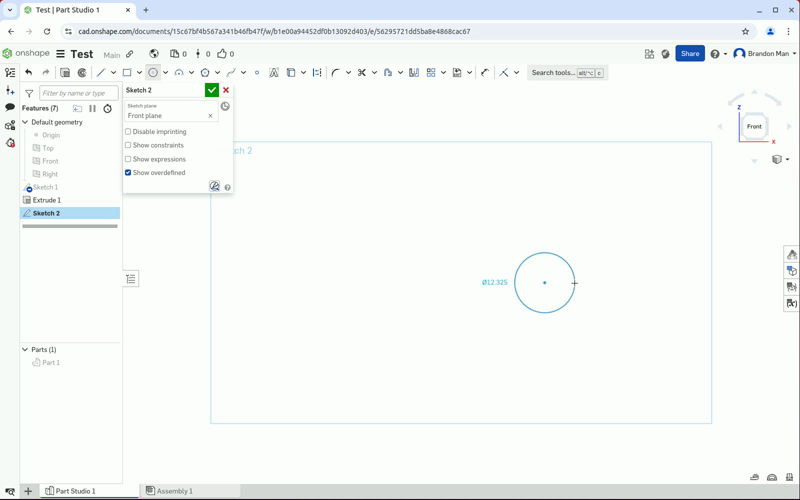
click(574, 282)
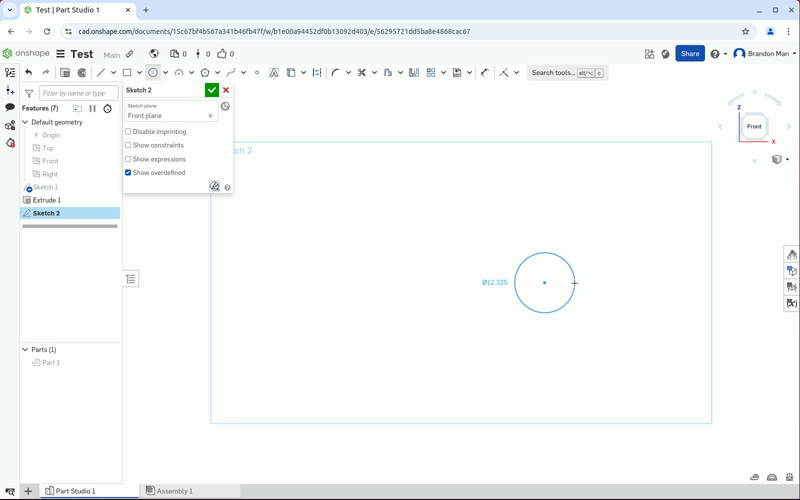
key(esc)
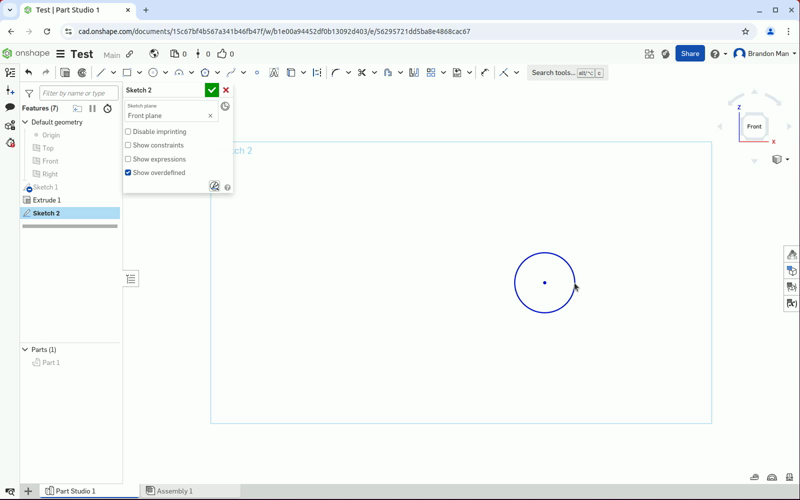
key(c)
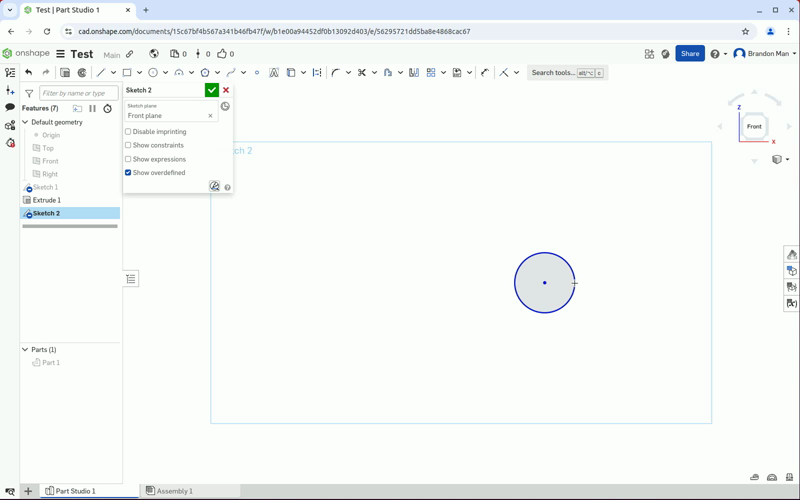
key_down(shift)
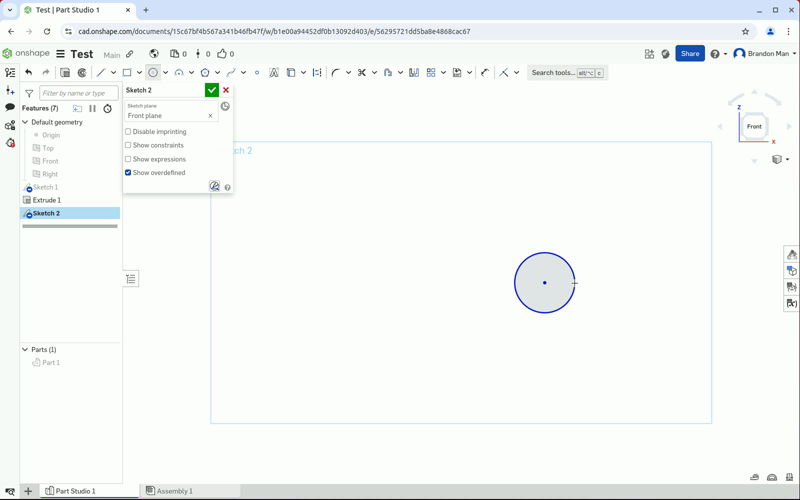
mouse_move(544, 282)
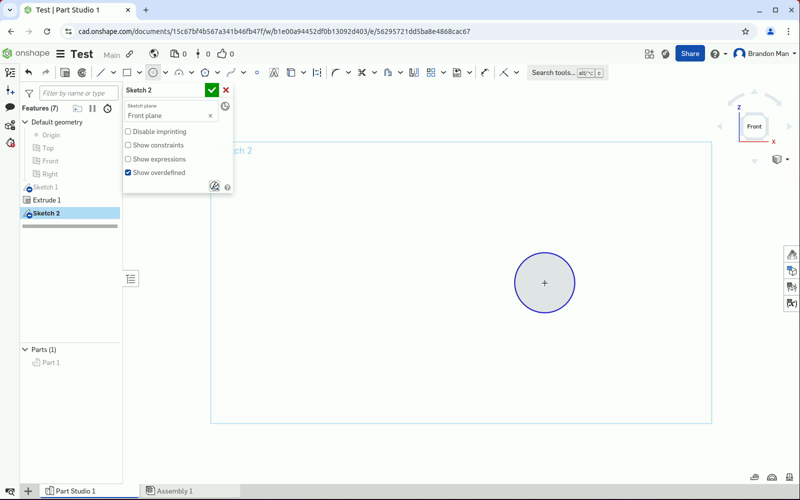
click(544, 282)
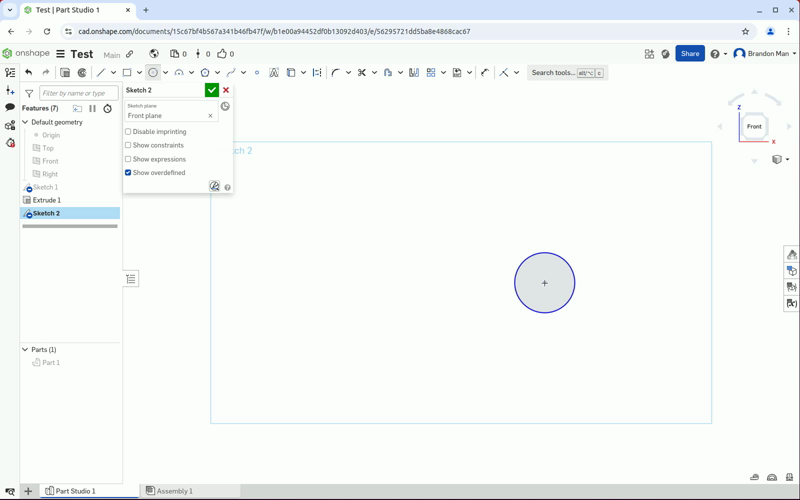
key_up(shift)
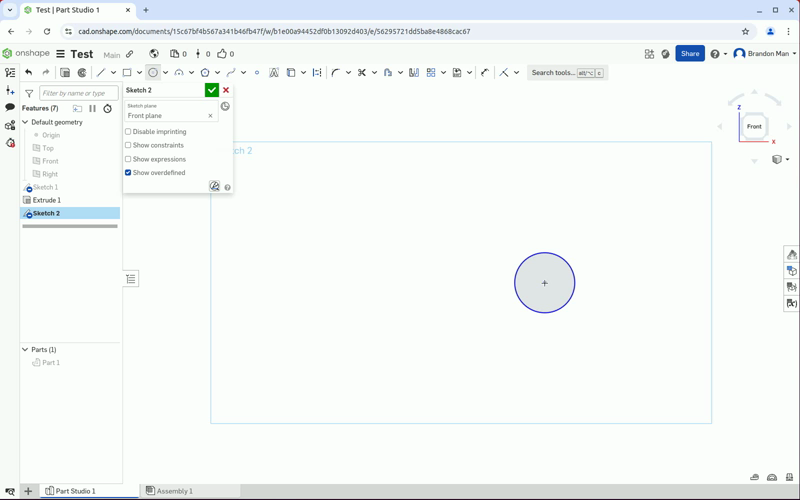
mouse_move(558, 282)
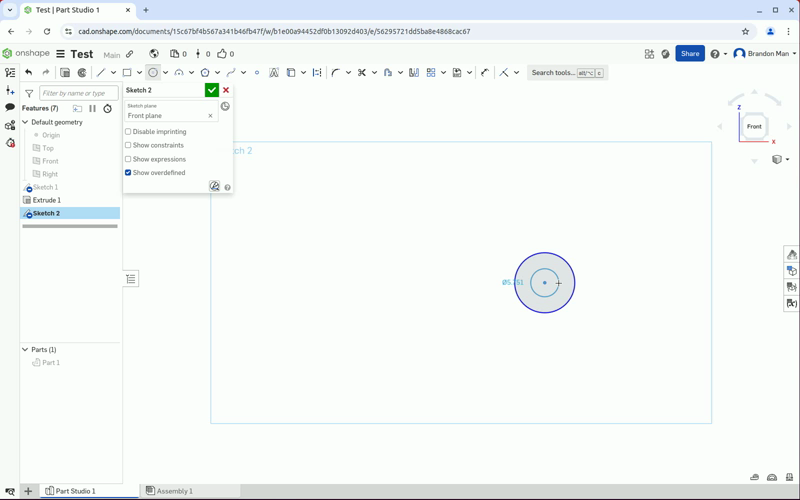
click(558, 282)
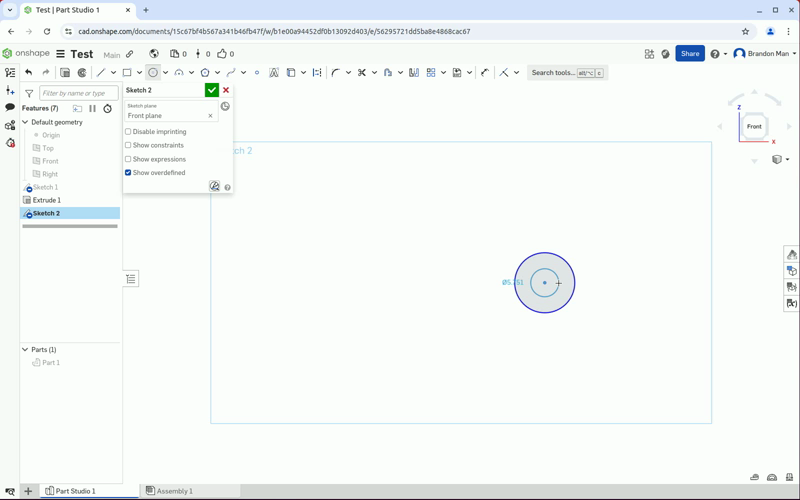
key(esc)
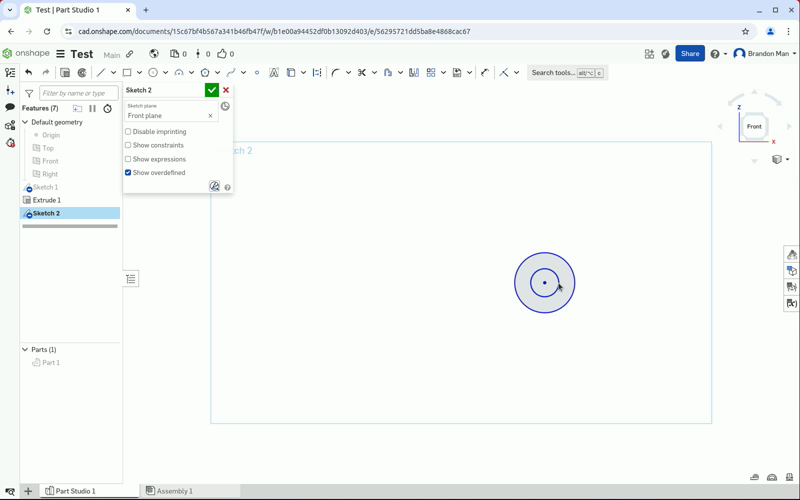
mouse_move(547, 261)
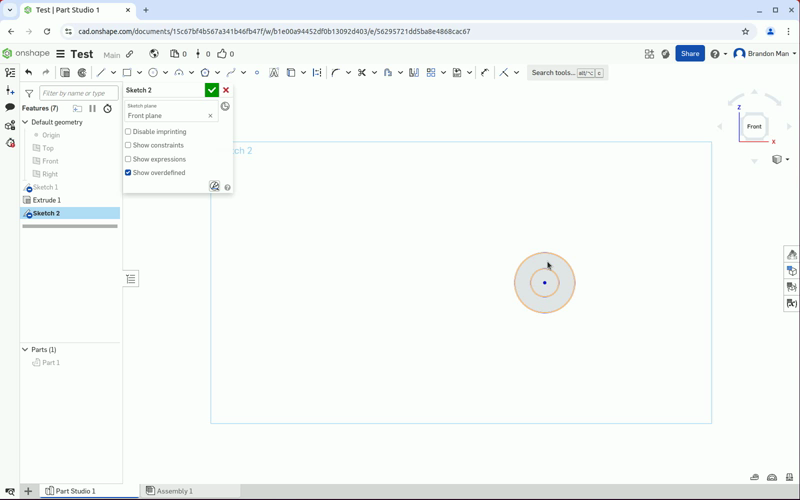
click(547, 261)
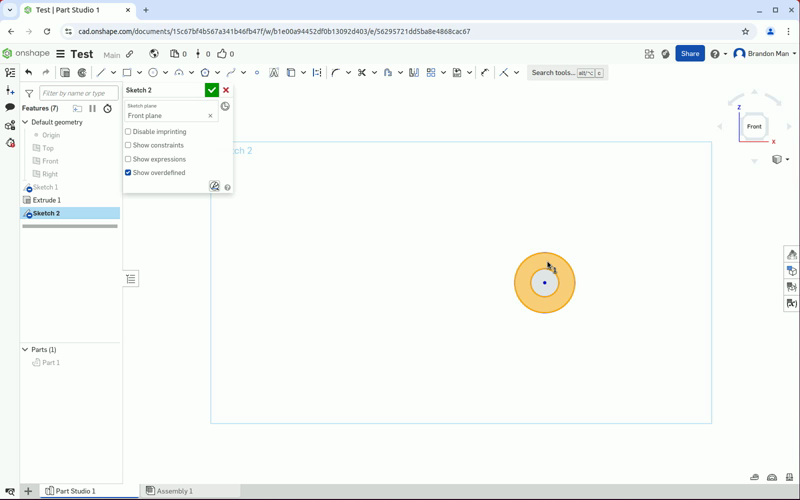
mouse_move(73, 352)
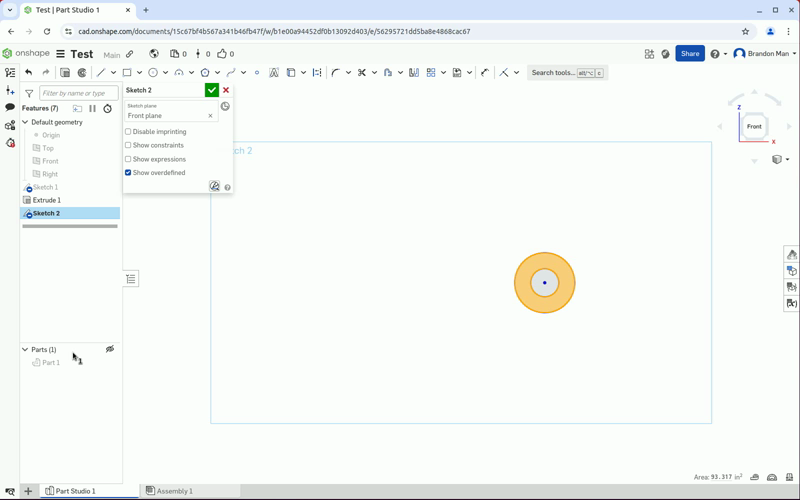
key(shift+y)
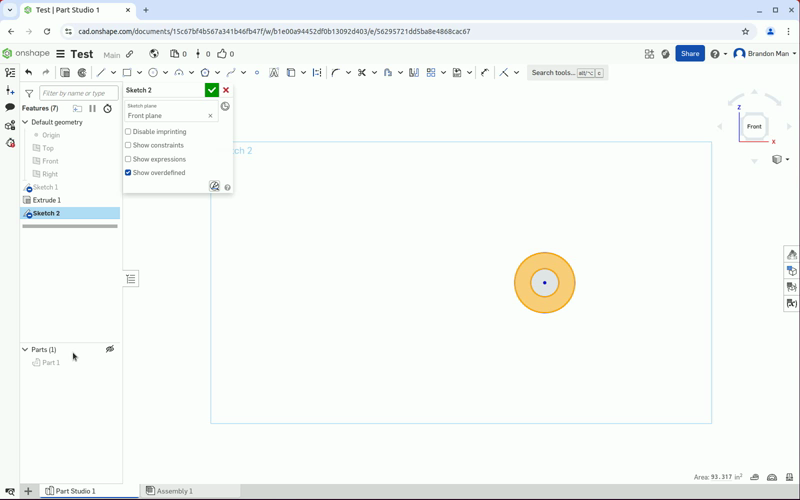
key(shift+e)
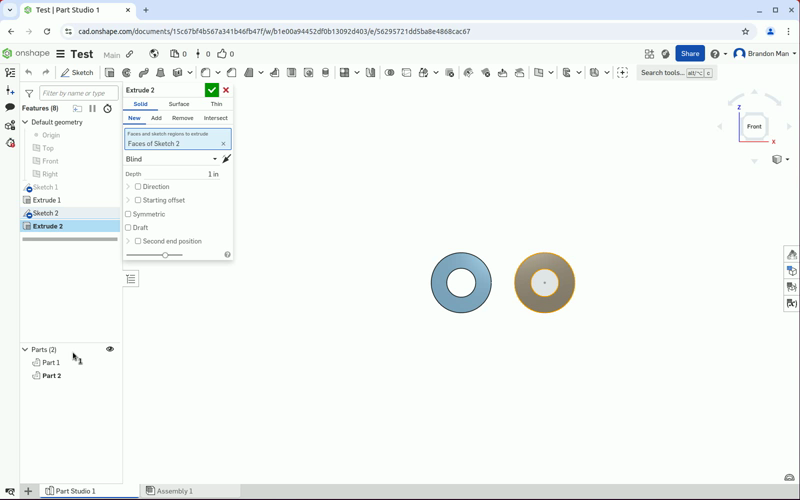
mouse_move(143, 106)
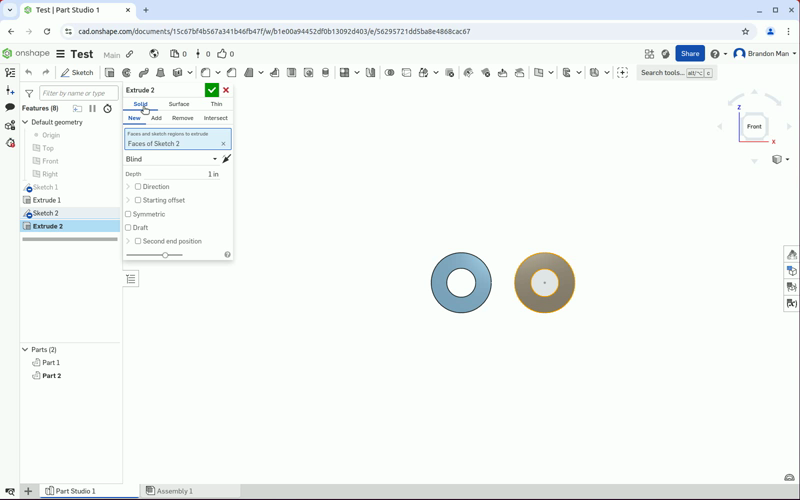
click(143, 106)
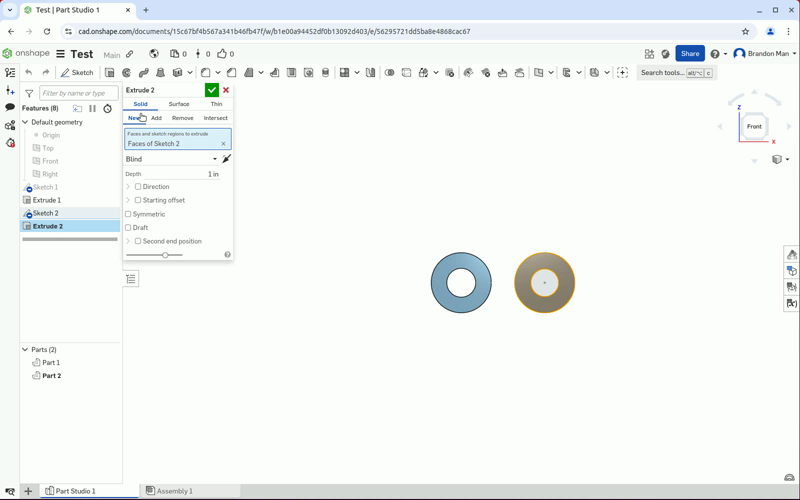
mouse_move(137, 120)
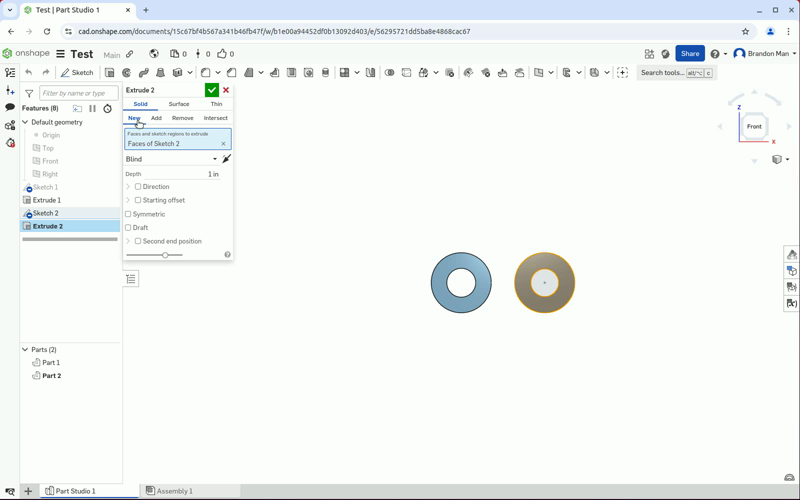
click(137, 120)
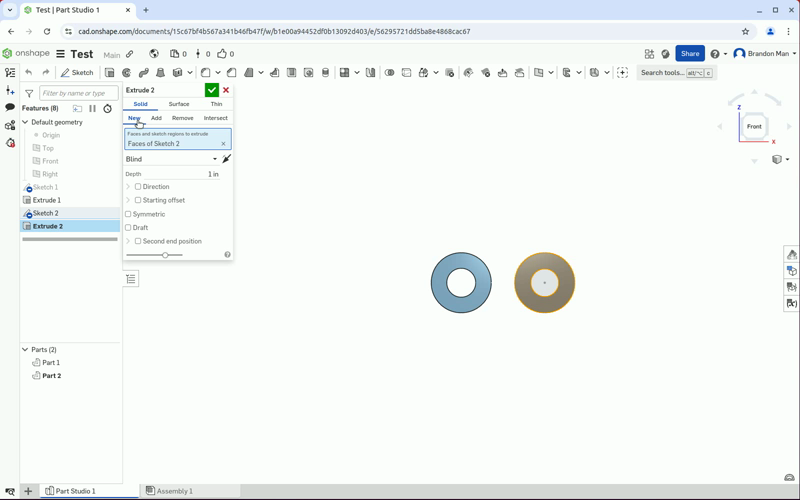
key(tab, 4)
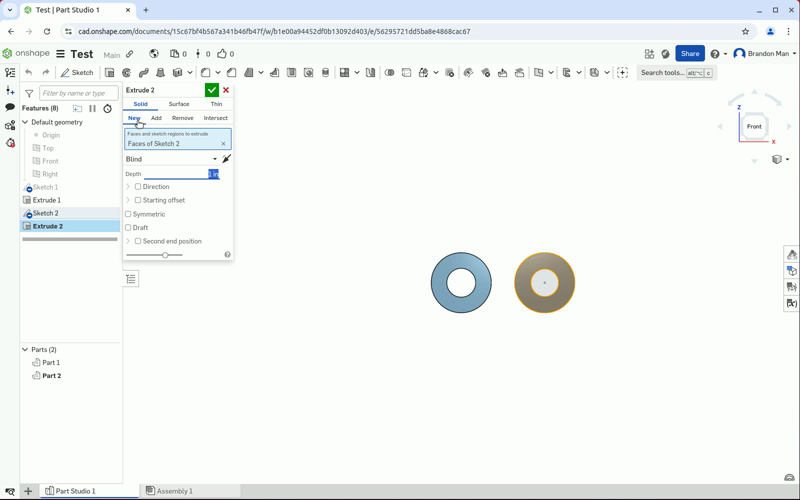
text(3.129)
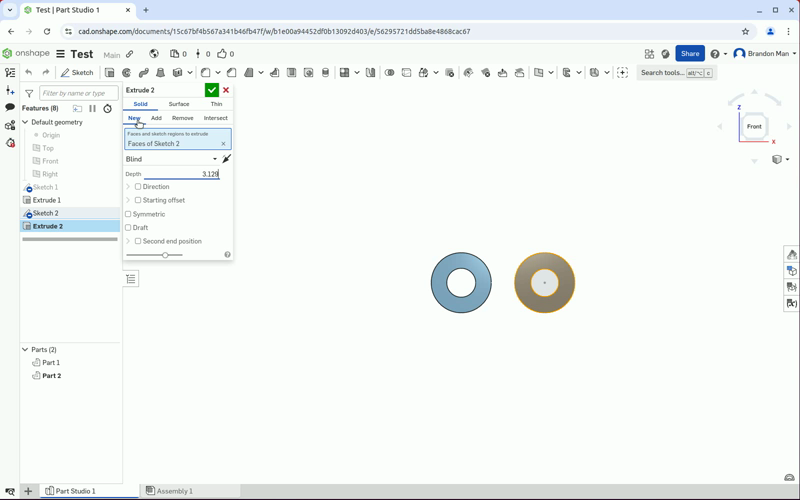
key(enter)
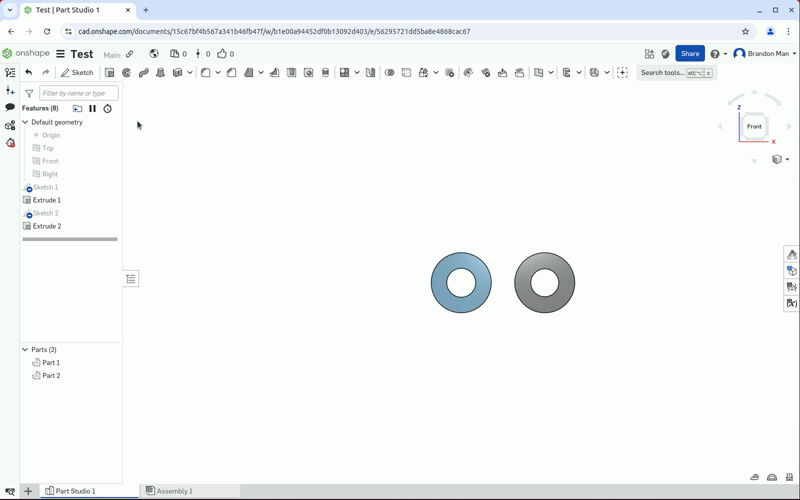
key(shift+h)
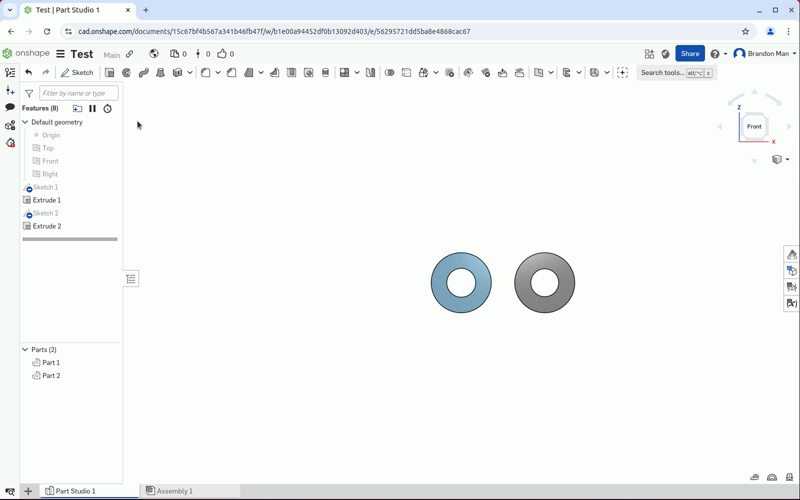
key(shift+h)
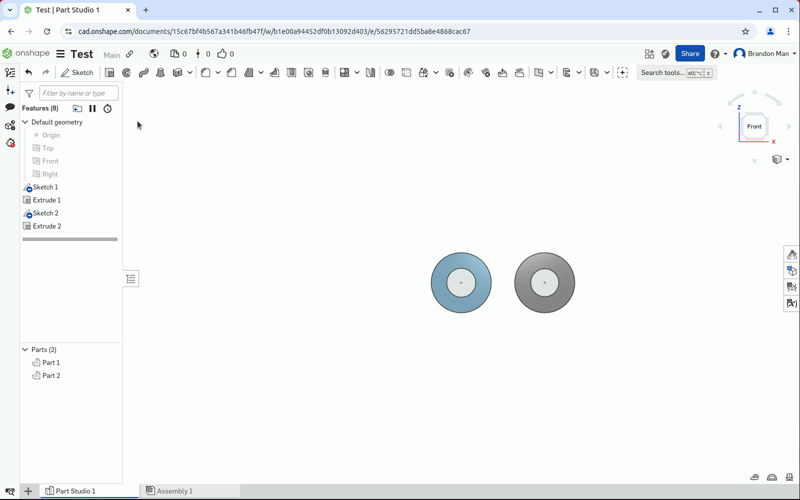
key(shift+7)
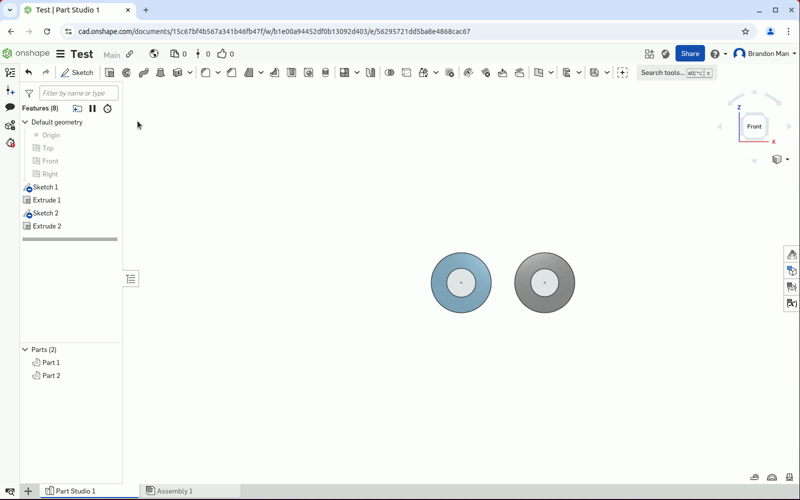
key(left, 2)
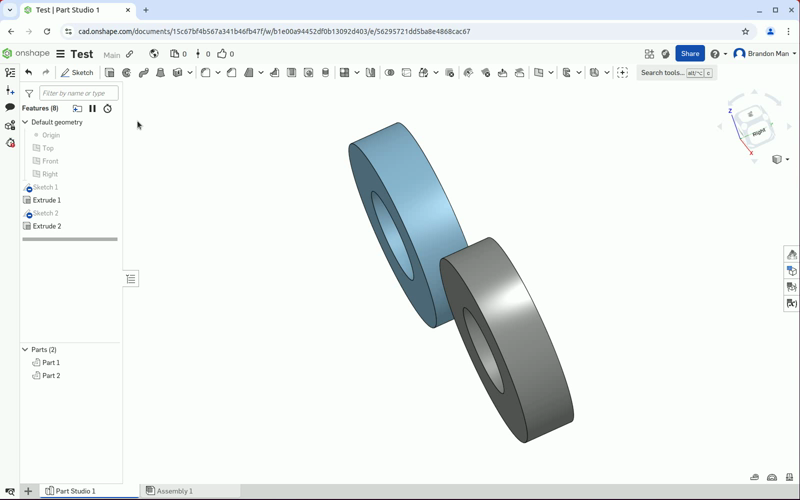
key(down, 2)
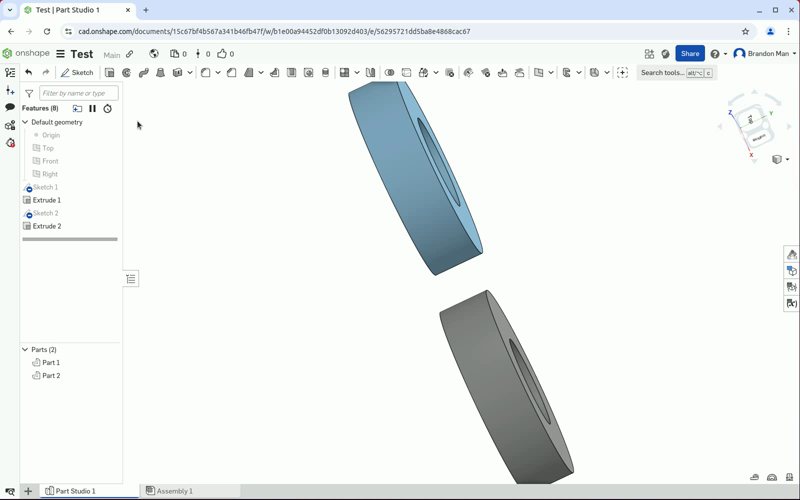
key(up, 2)
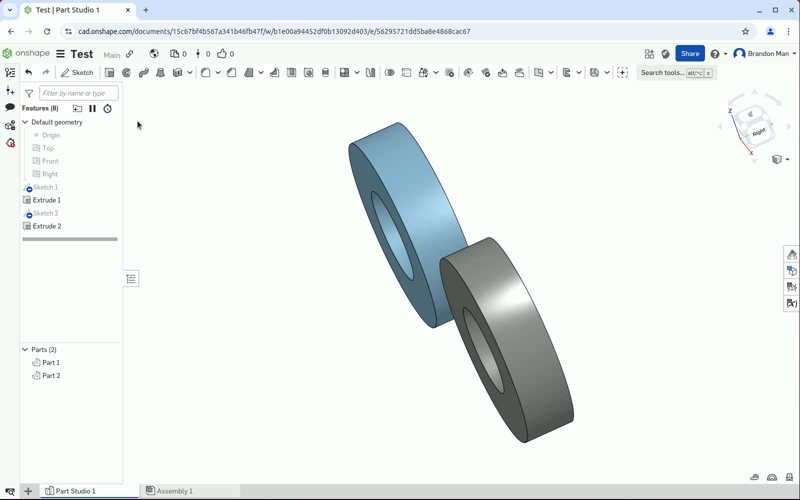
key(right, 2)
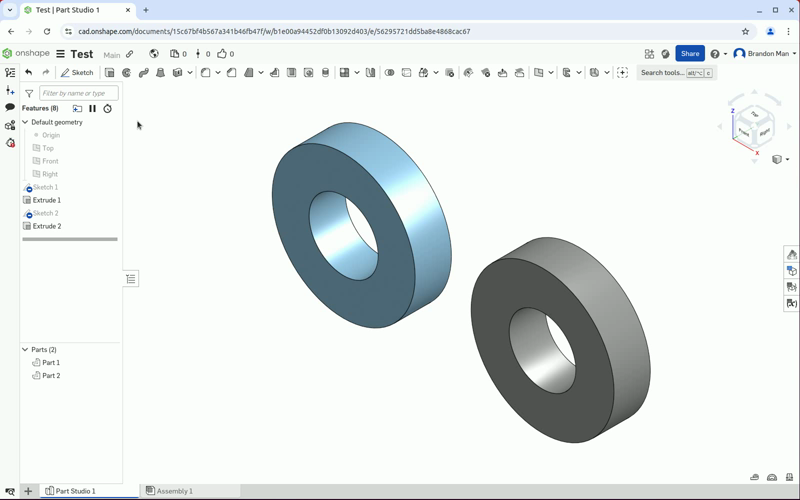
mouse_move(73, 189)
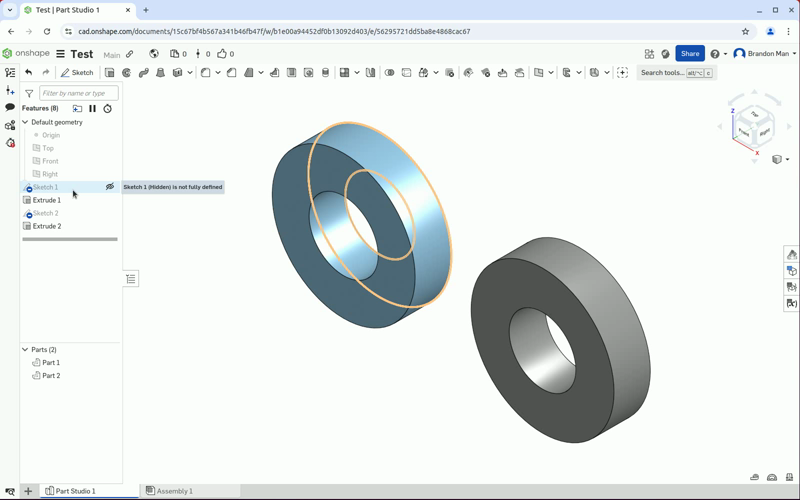
click(73, 189)